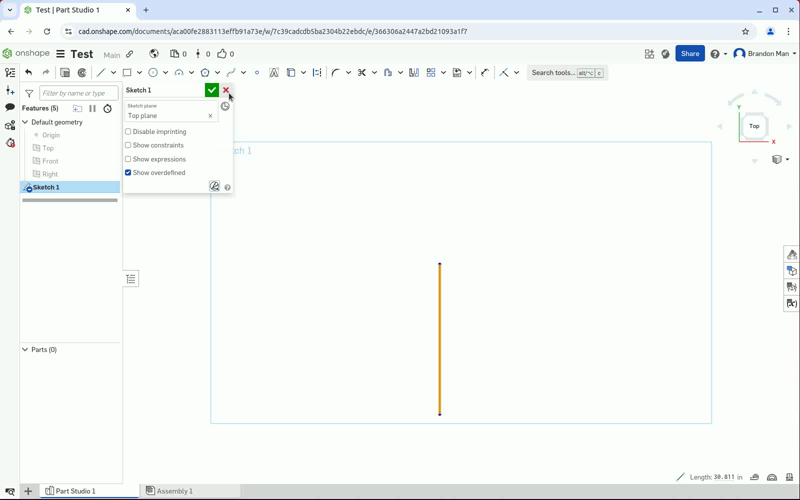
key(shift+h)
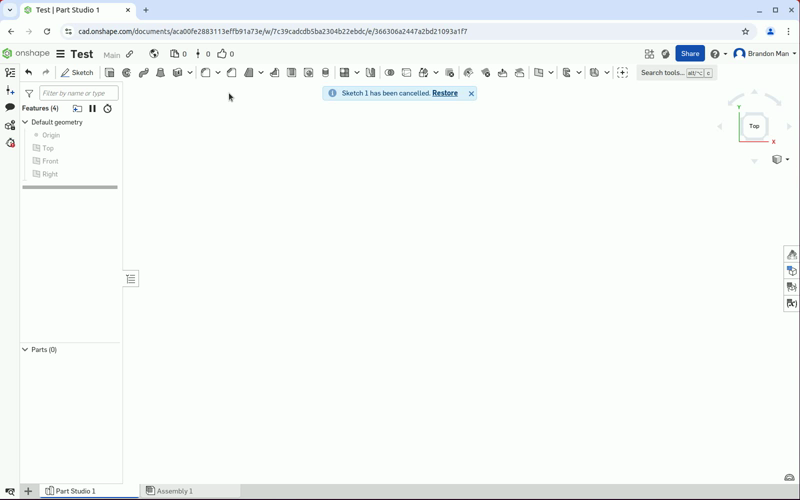
mouse_move(73, 352)
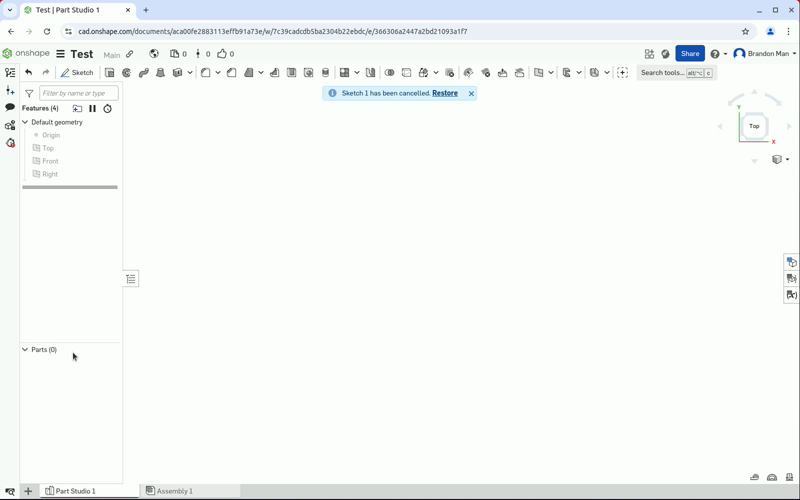
key(y)
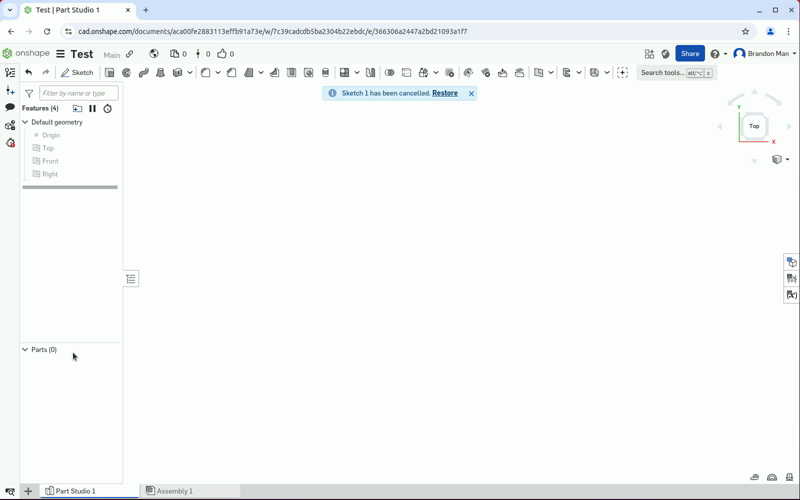
key(shift+p)
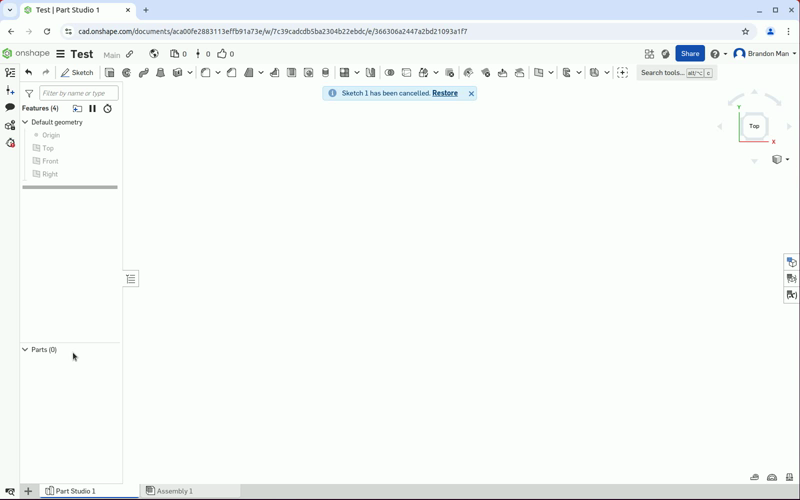
key(space)
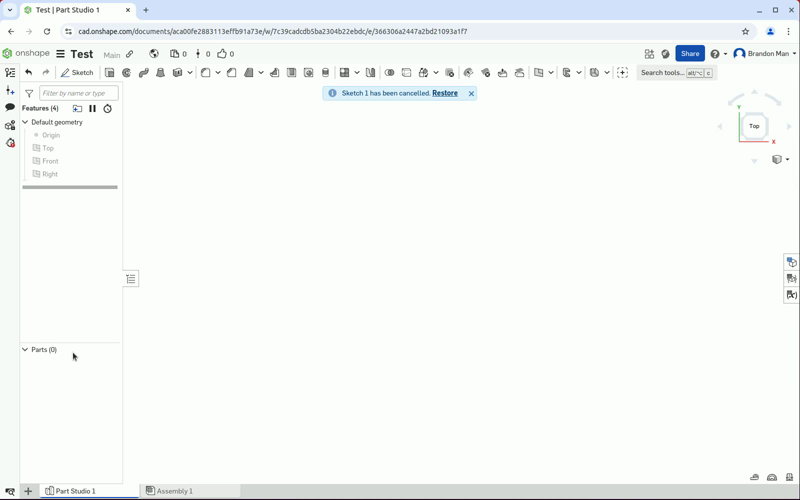
key_down(shift)
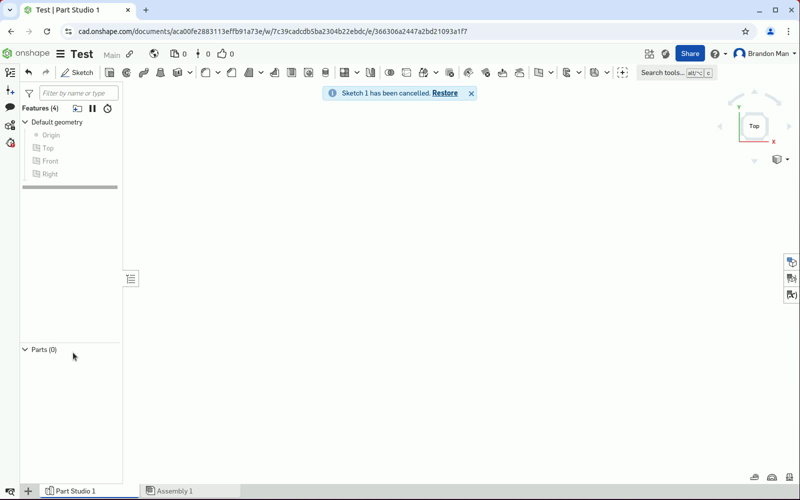
key(up)
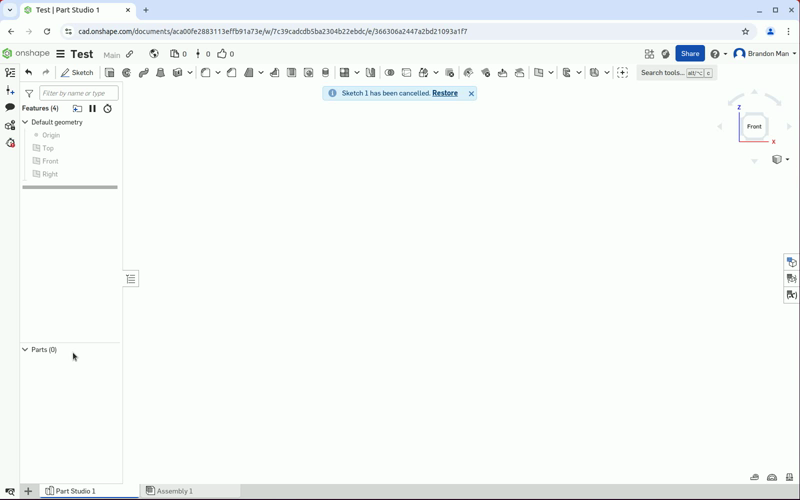
key_up(shift)
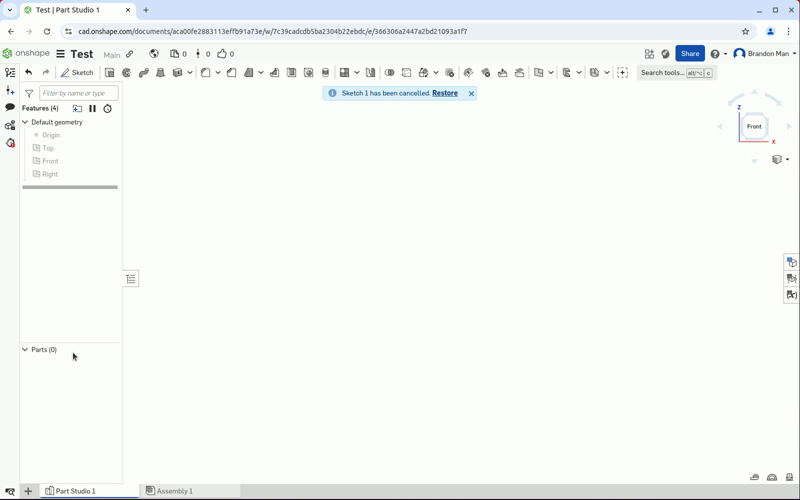
key(space)
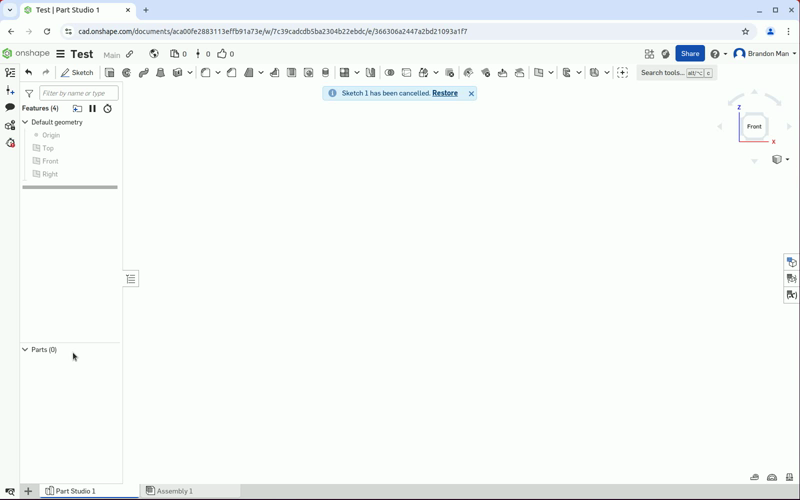
key_down(shift)
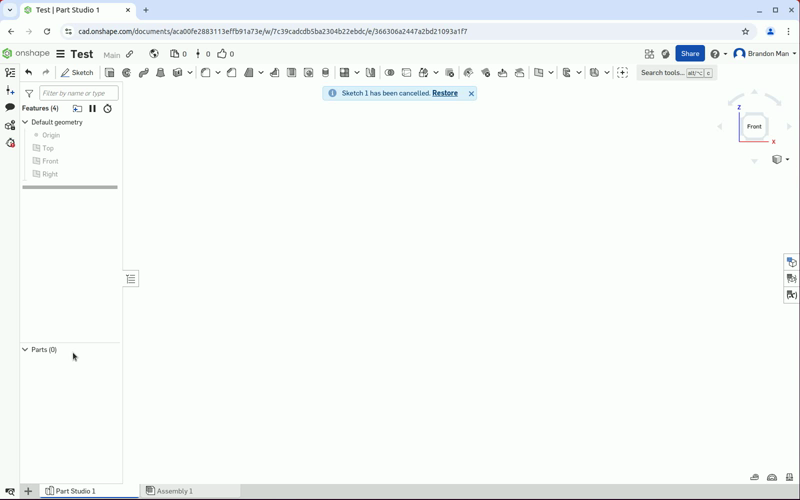
key(left)
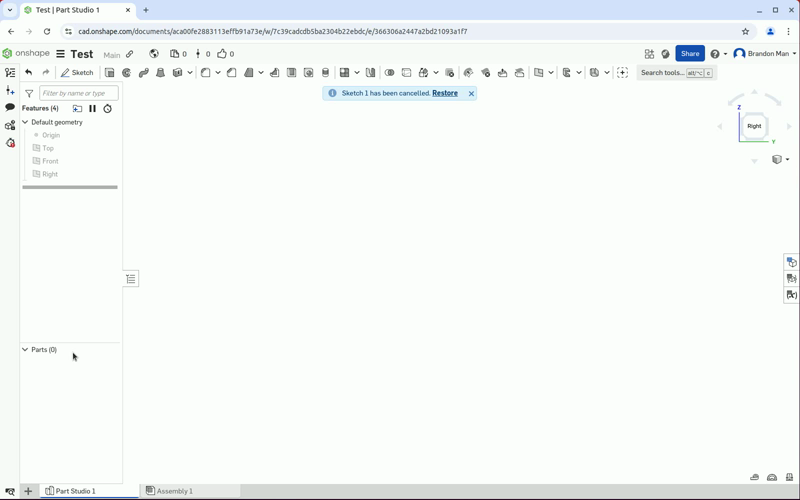
key_up(shift)
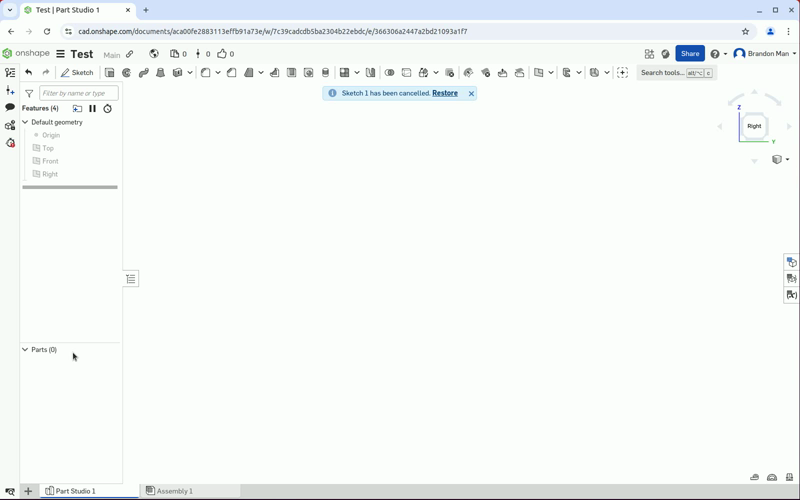
mouse_move(73, 352)
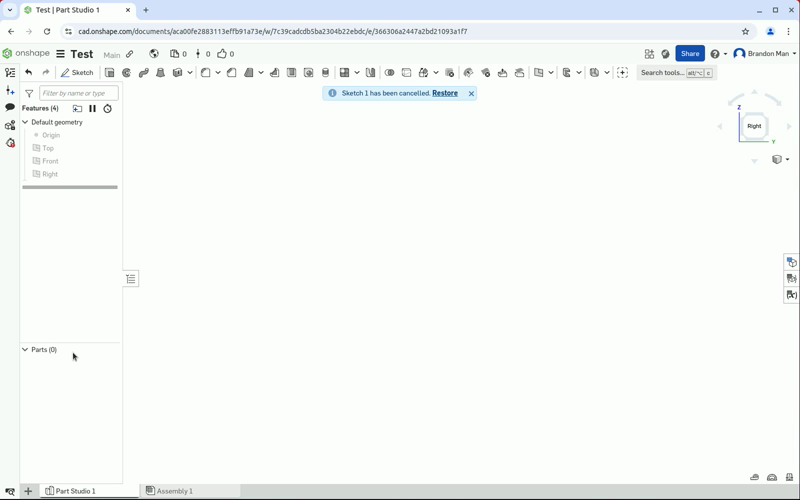
key(shift+y)
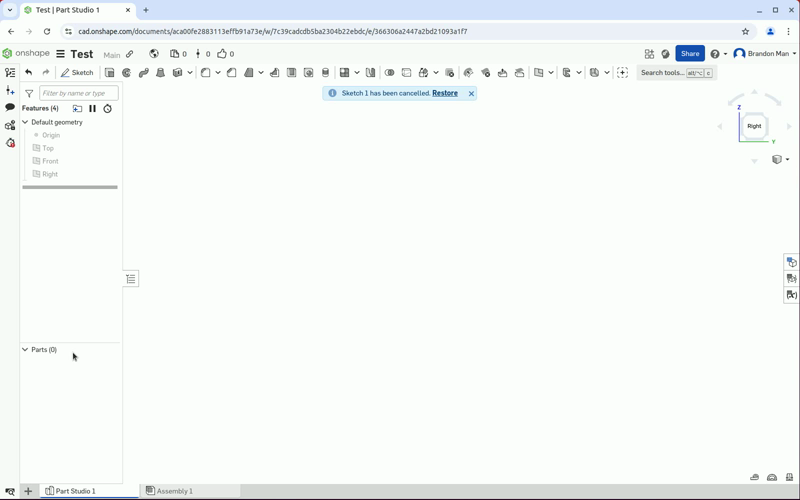
key(shift+s)
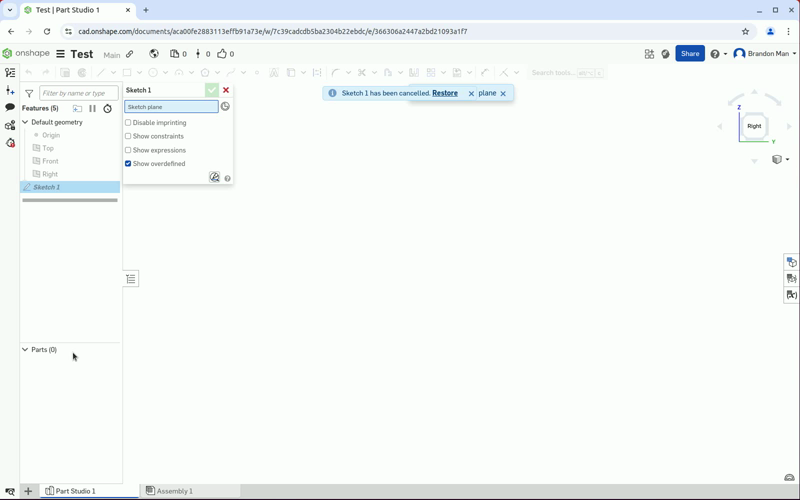
mouse_move(73, 176)
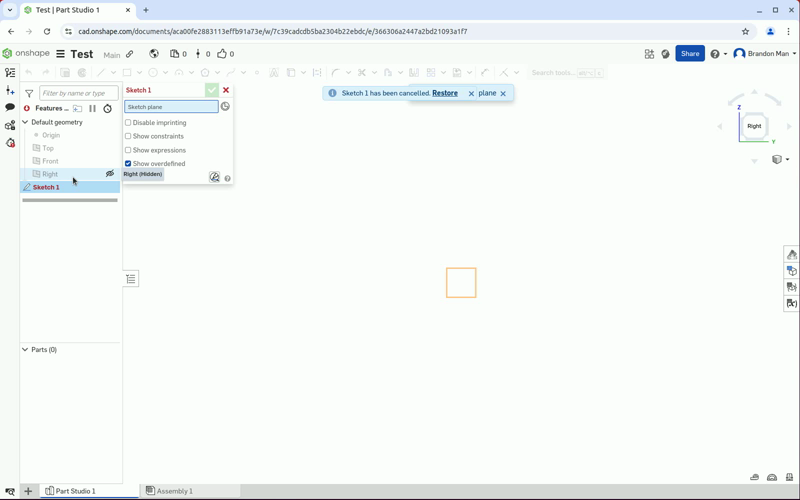
click(73, 176)
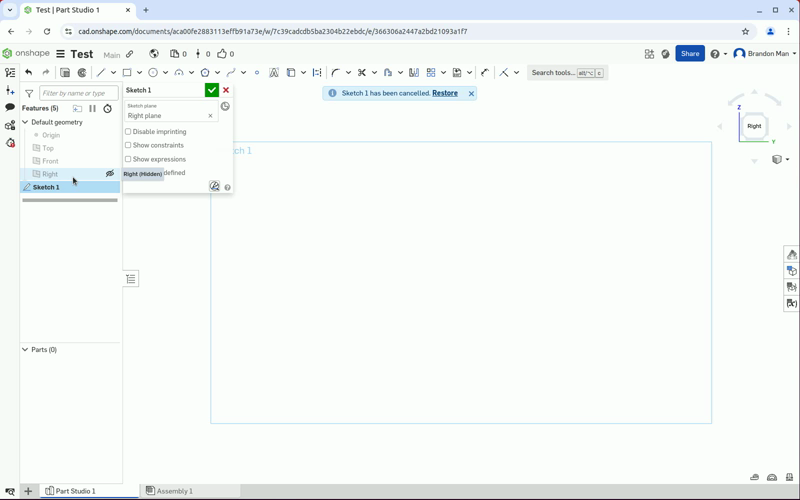
mouse_move(73, 352)
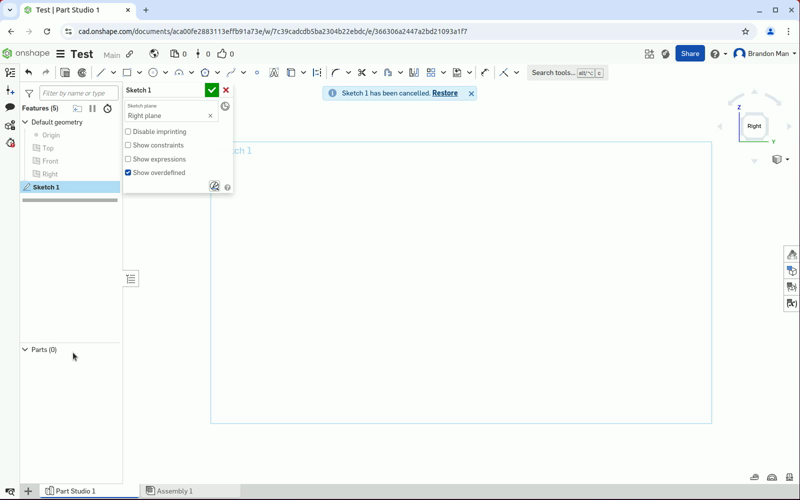
key(y)
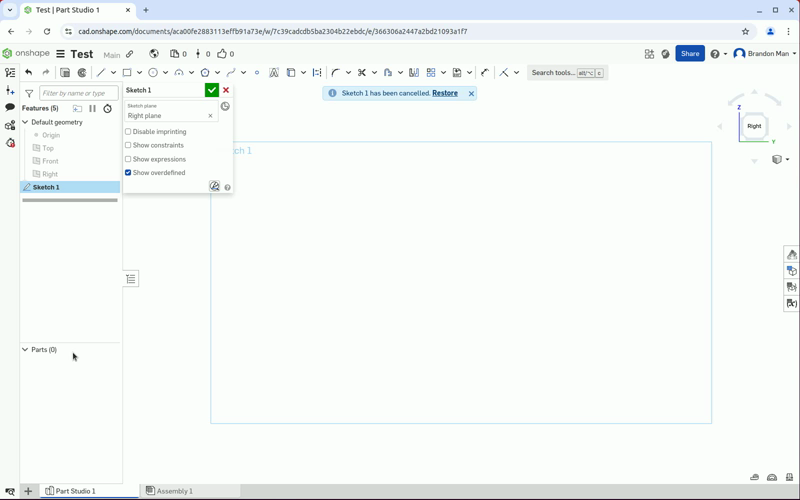
key(l)
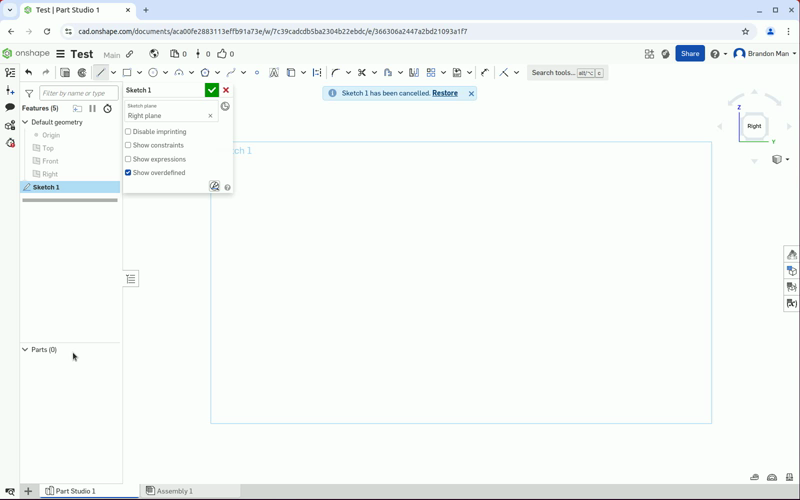
key_down(shift)
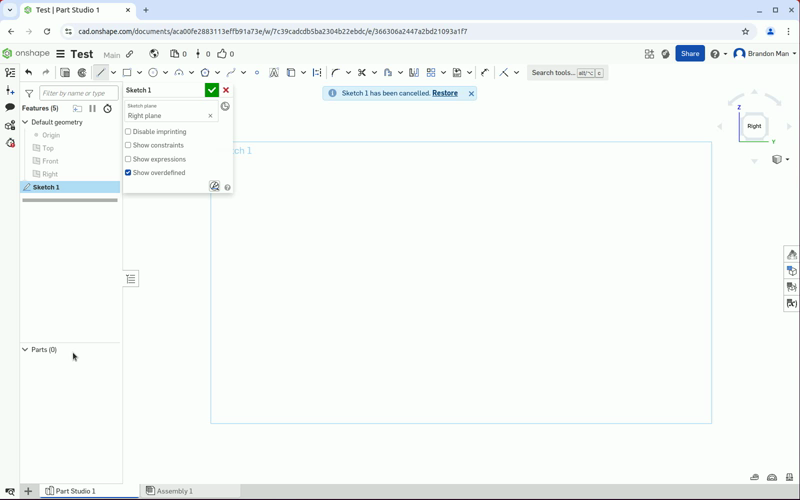
mouse_move(403, 267)
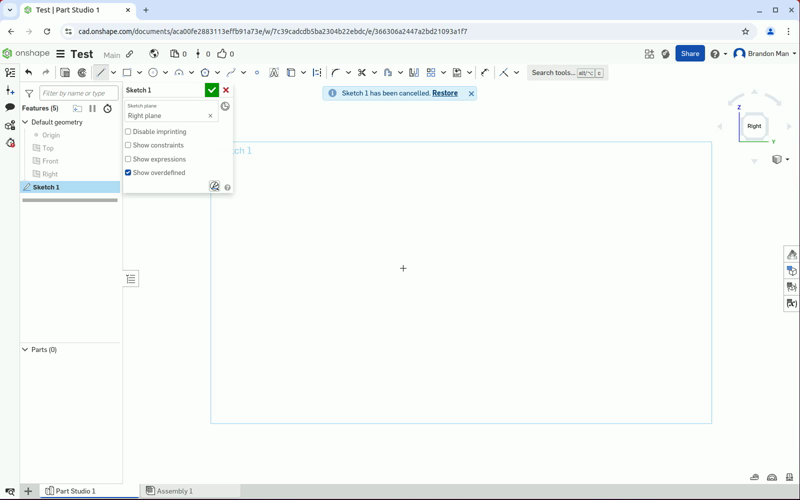
click(403, 267)
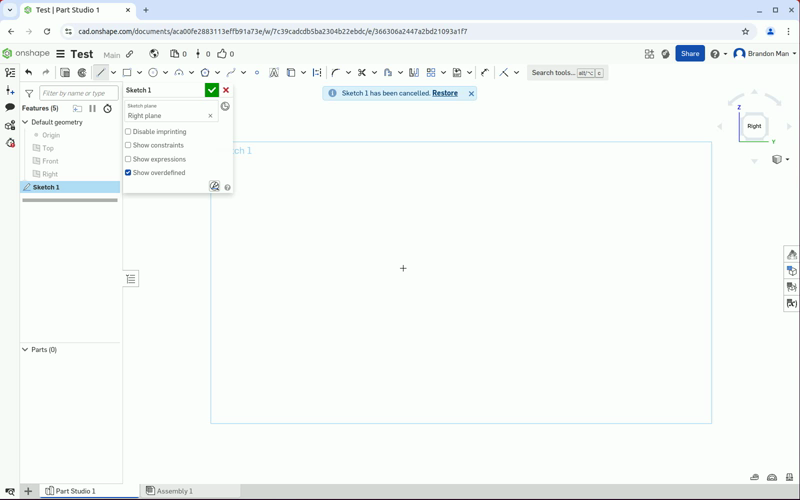
key_up(shift)
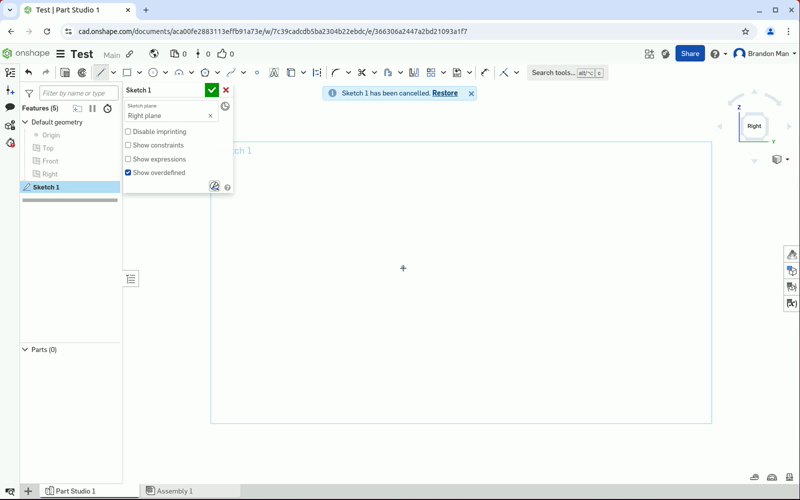
key_down(shift)
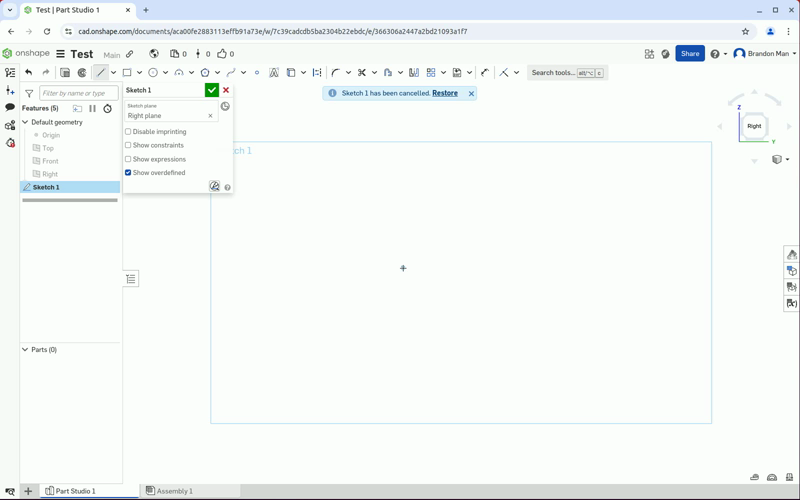
mouse_move(433, 267)
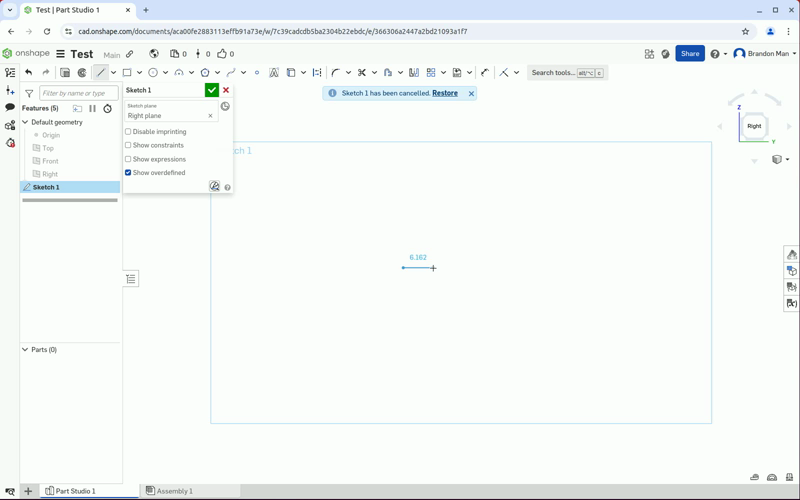
mouse_move(416, 267)
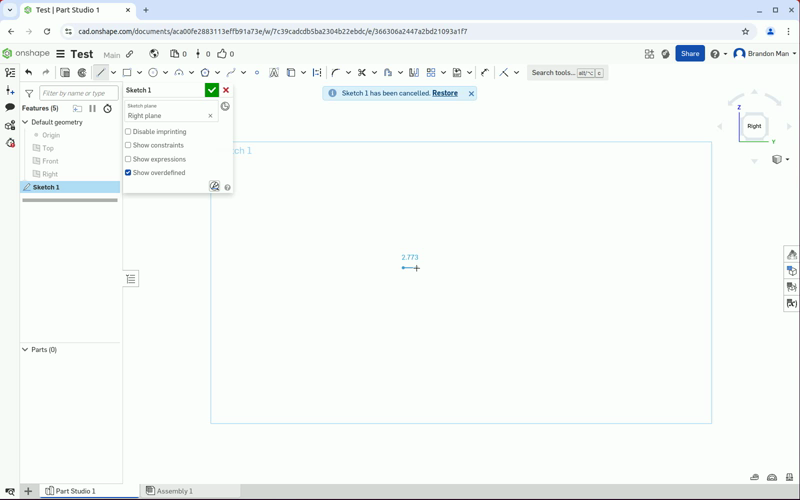
click(416, 267)
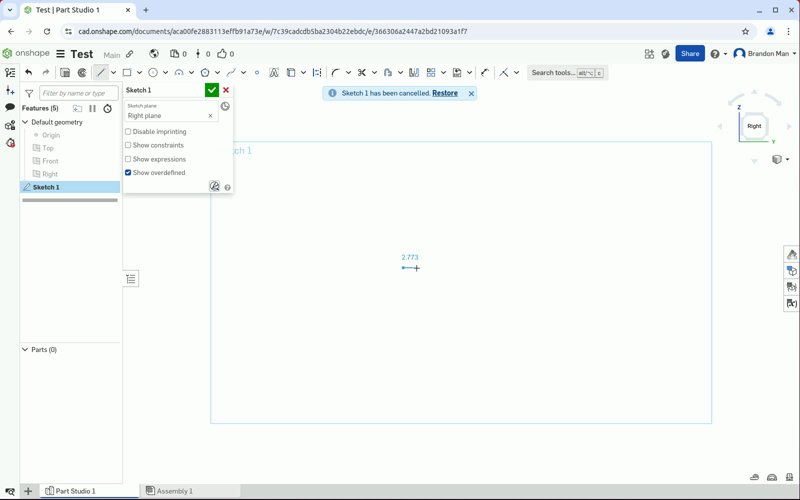
key_up(shift)
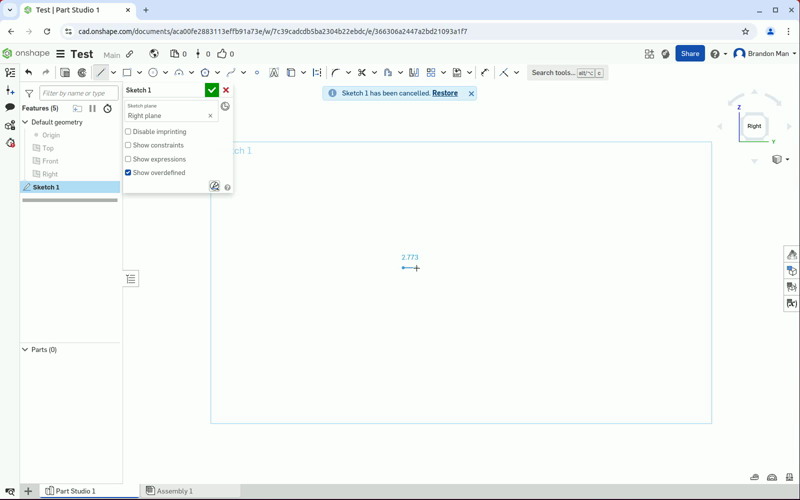
key_down(shift)
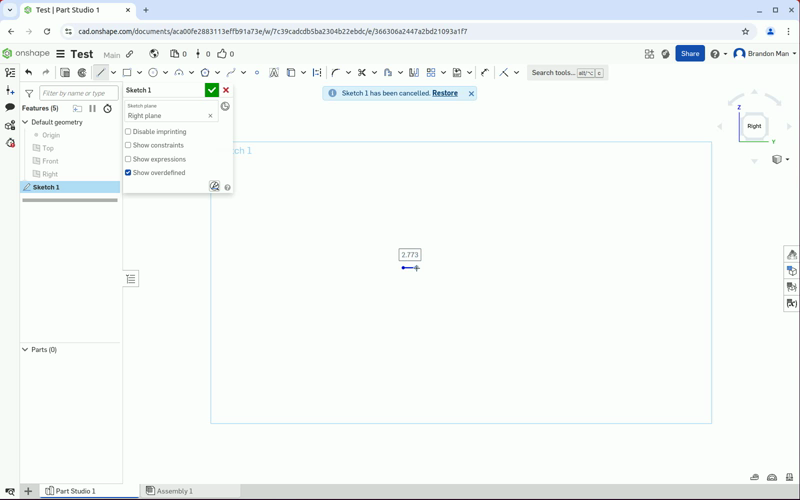
mouse_move(449, 198)
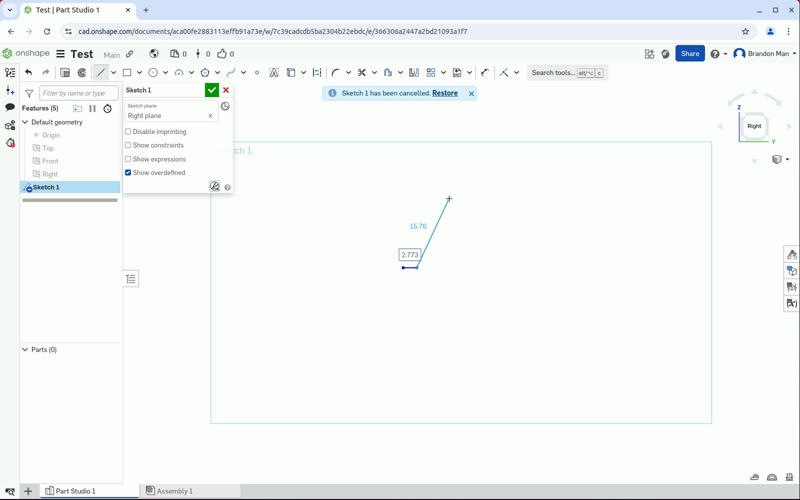
click(449, 198)
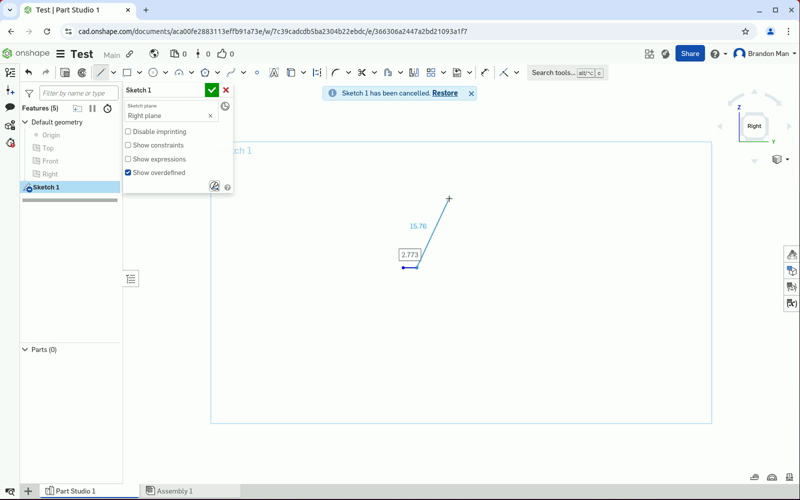
key_up(shift)
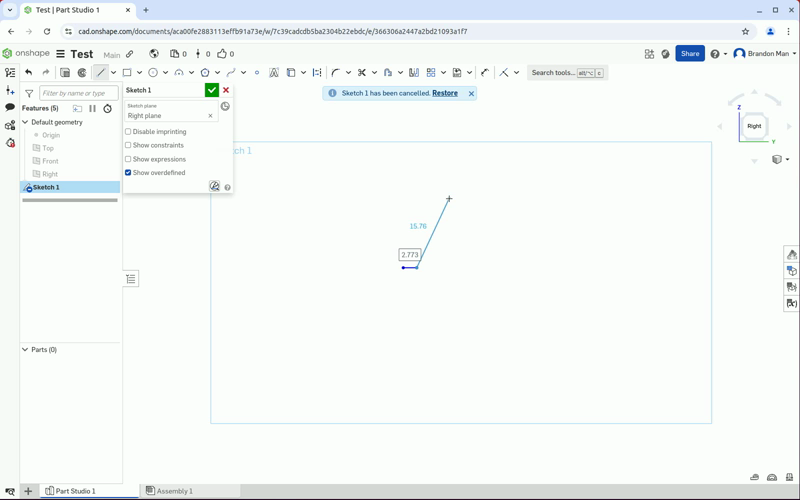
key_down(shift)
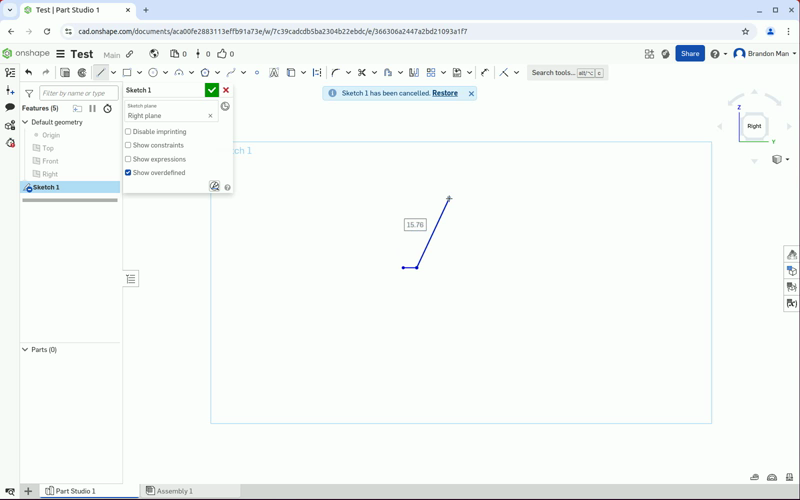
mouse_move(479, 198)
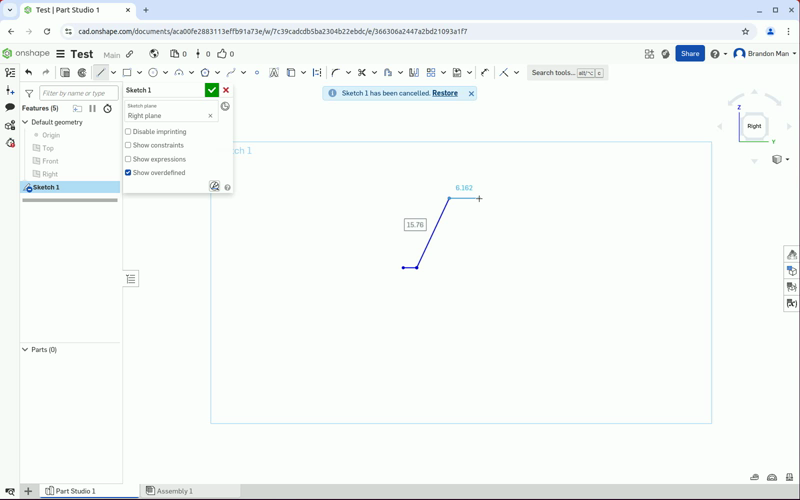
mouse_move(449, 170)
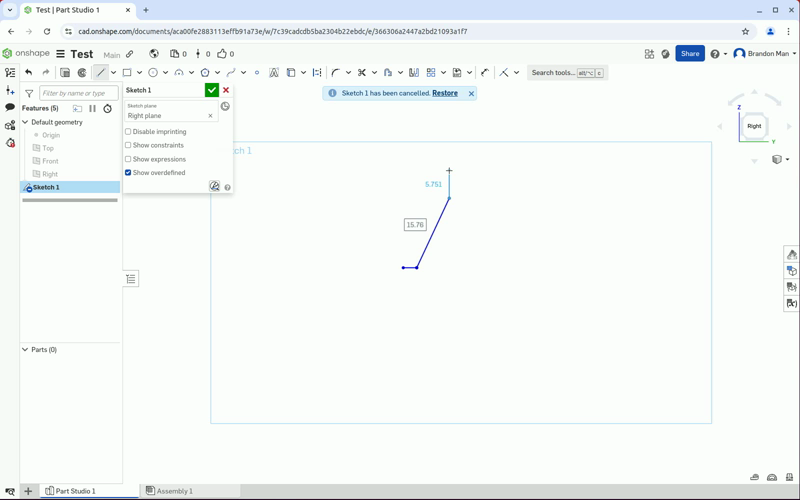
click(449, 170)
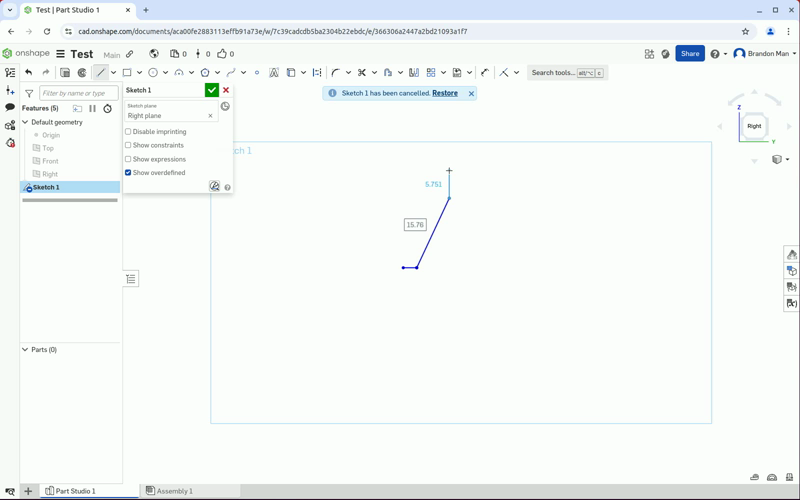
key_up(shift)
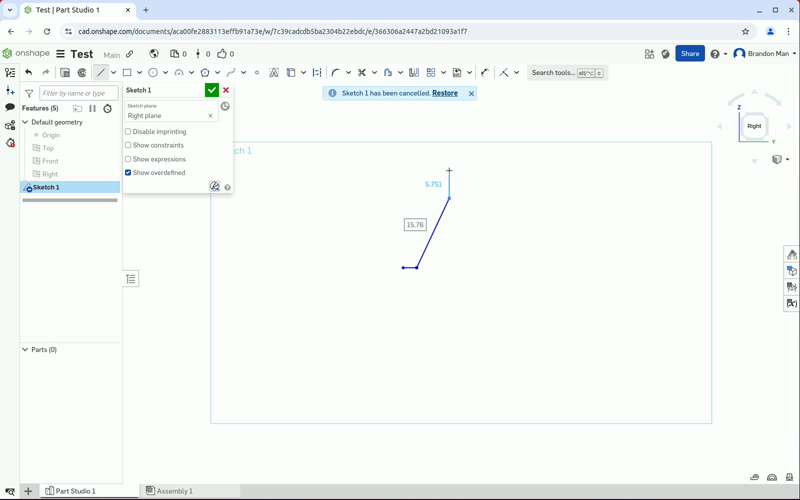
key_down(shift)
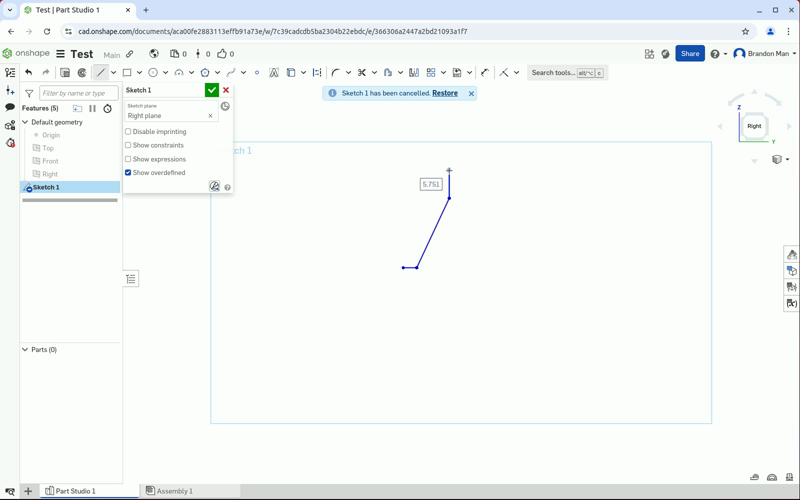
mouse_move(403, 267)
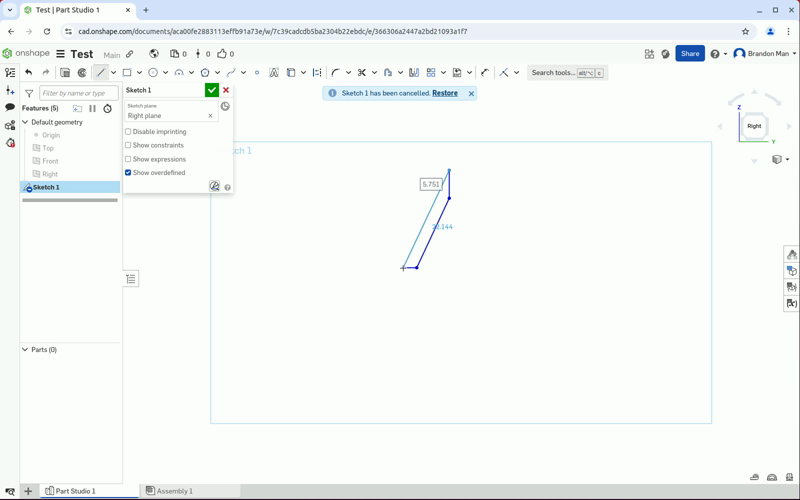
key_up(shift)
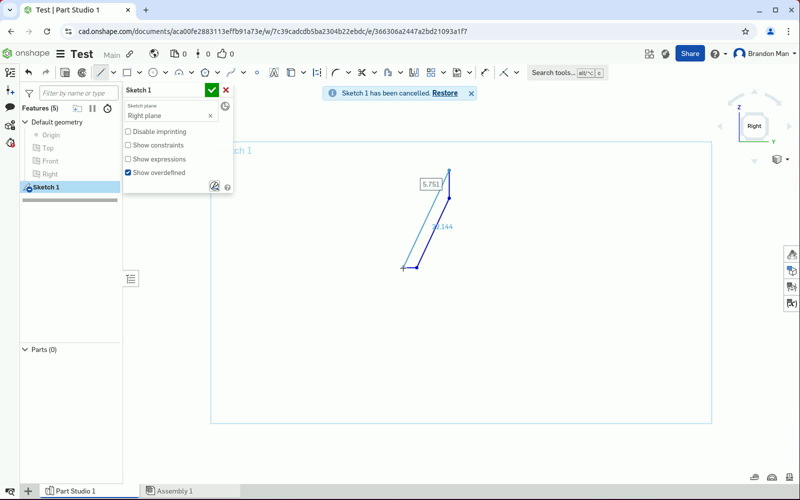
click(403, 267)
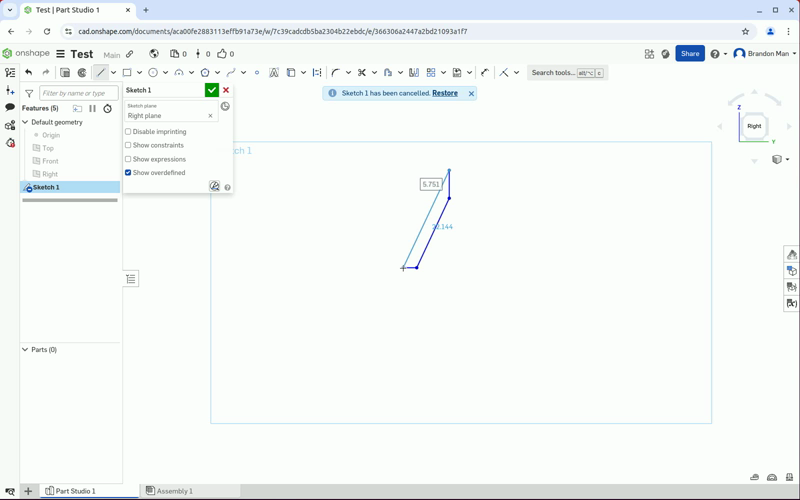
key(esc)
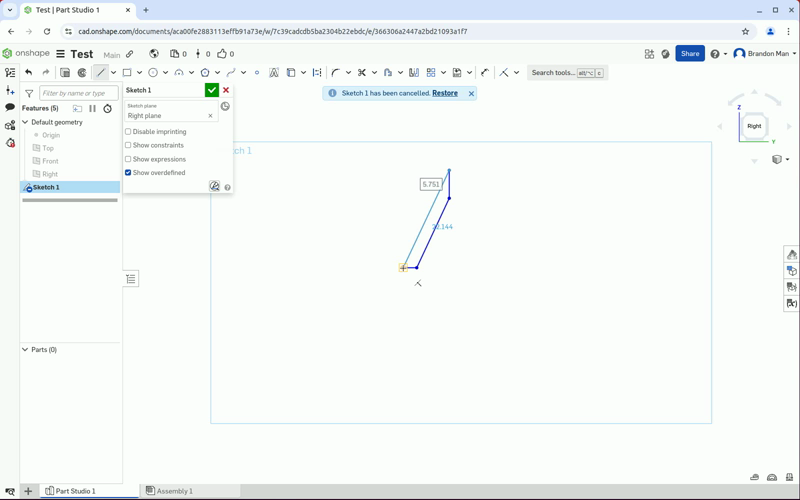
mouse_move(426, 224)
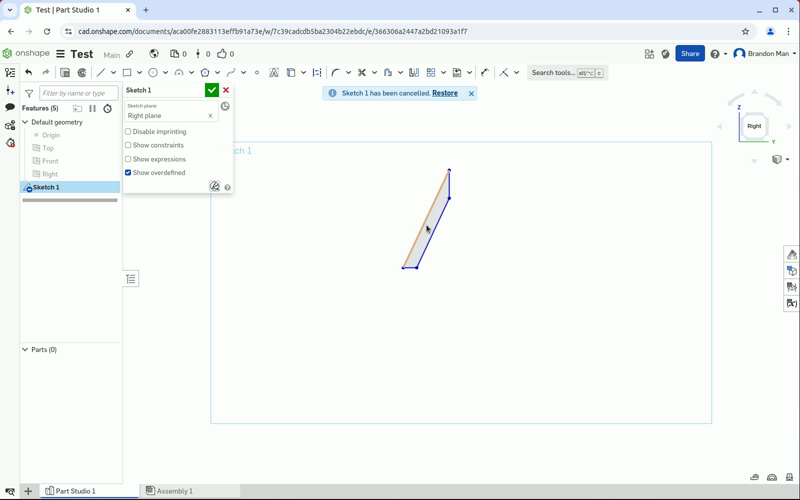
scroll(6)
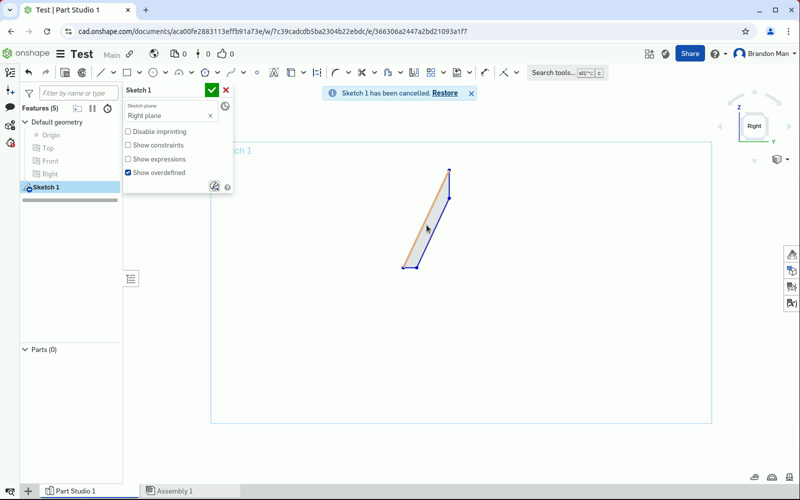
scroll(6)
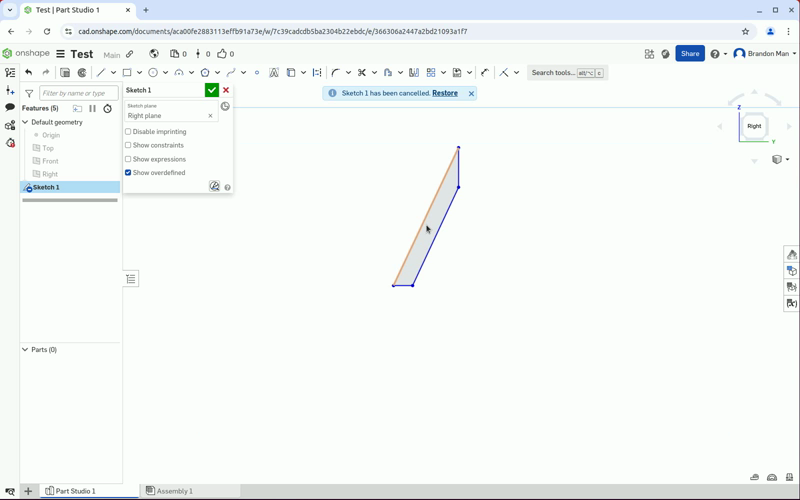
scroll(6)
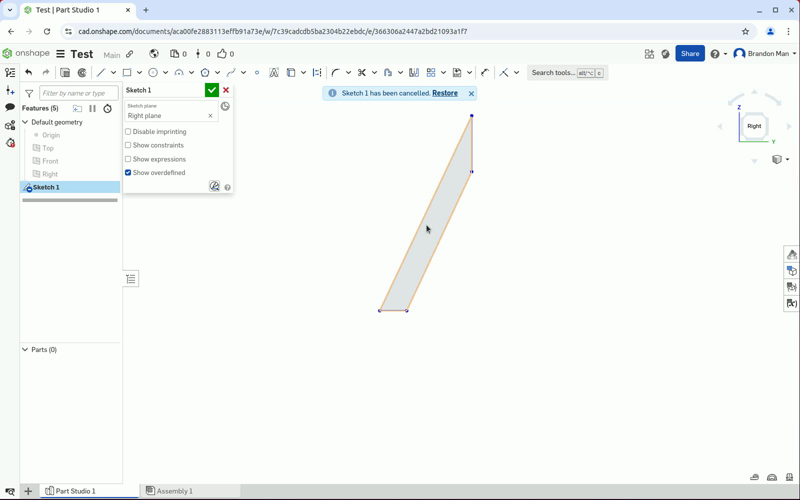
scroll(6)
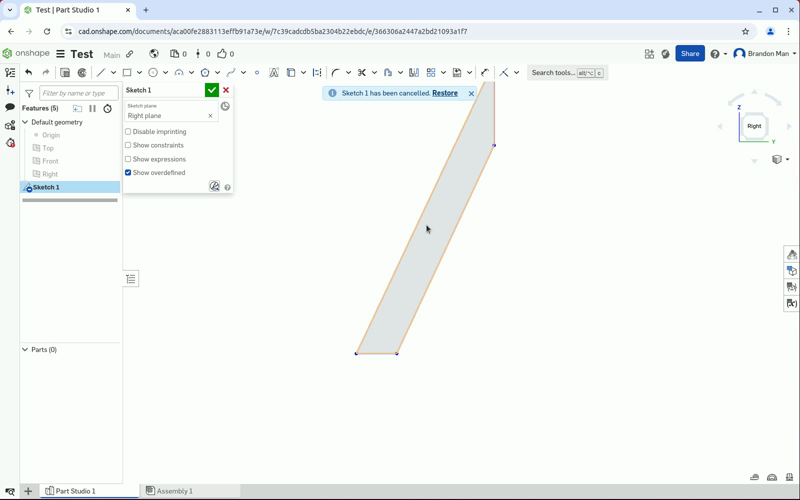
scroll(6)
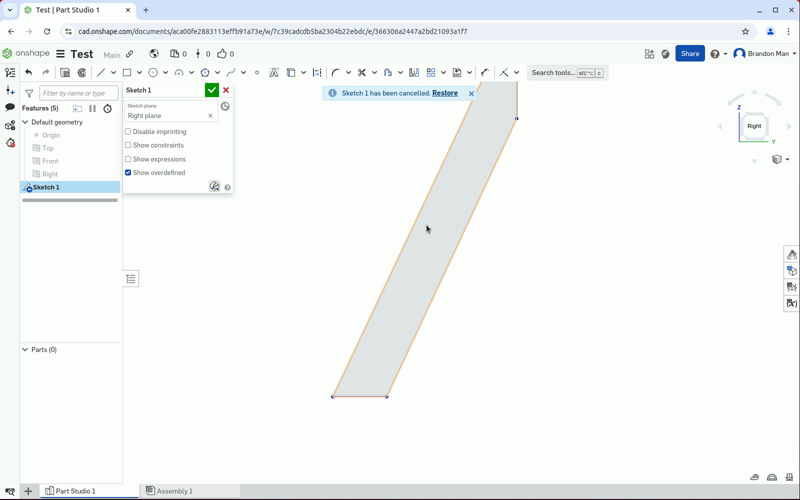
scroll(6)
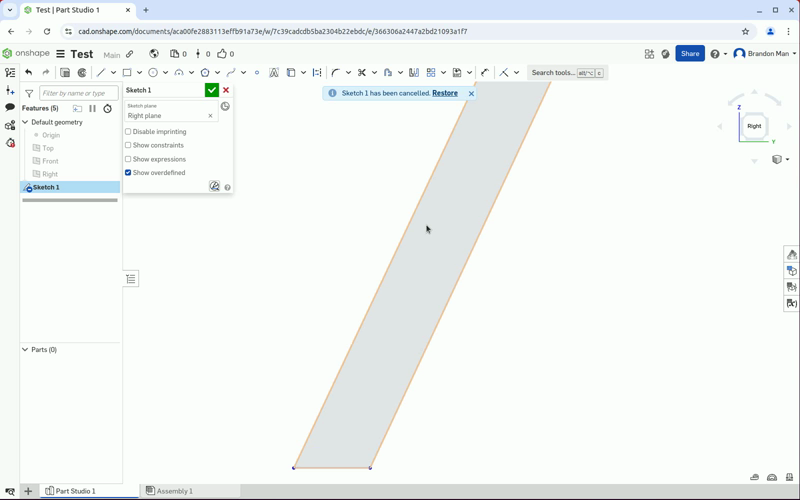
scroll(6)
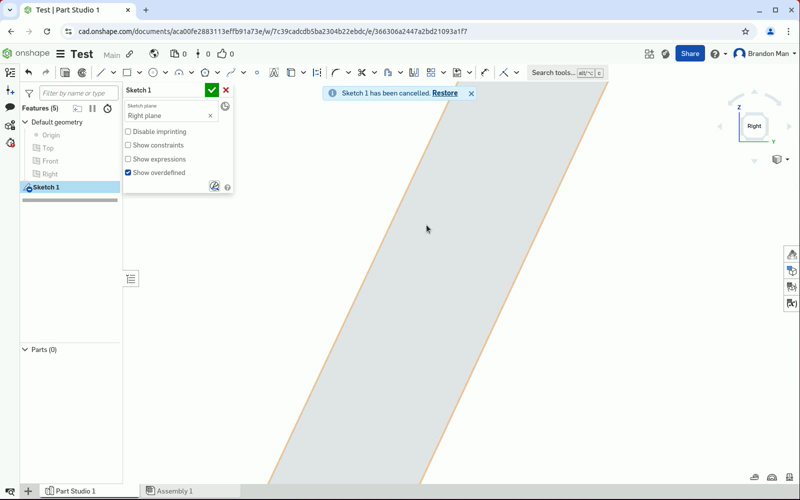
click(426, 224)
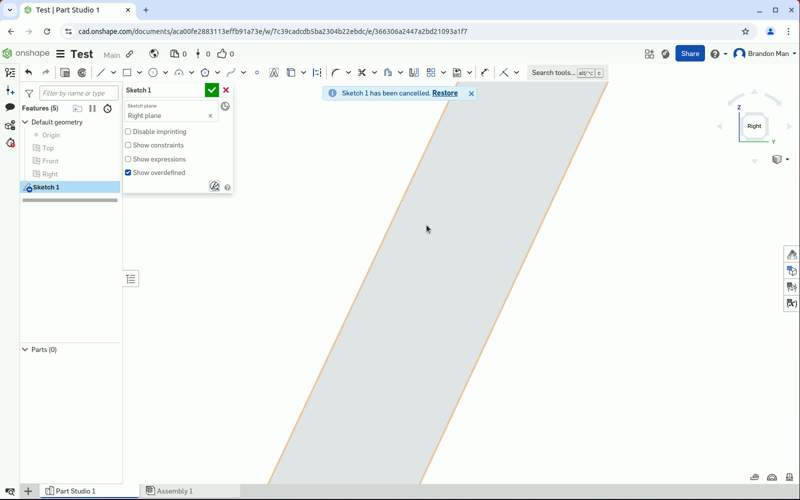
scroll(-6)
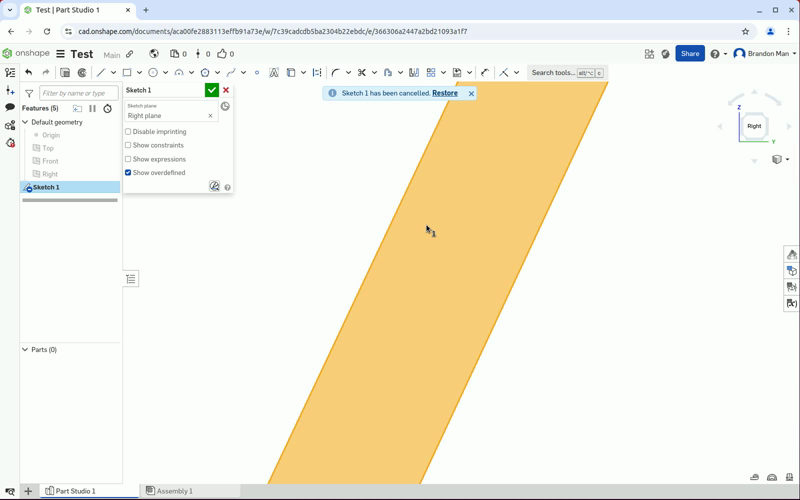
scroll(-6)
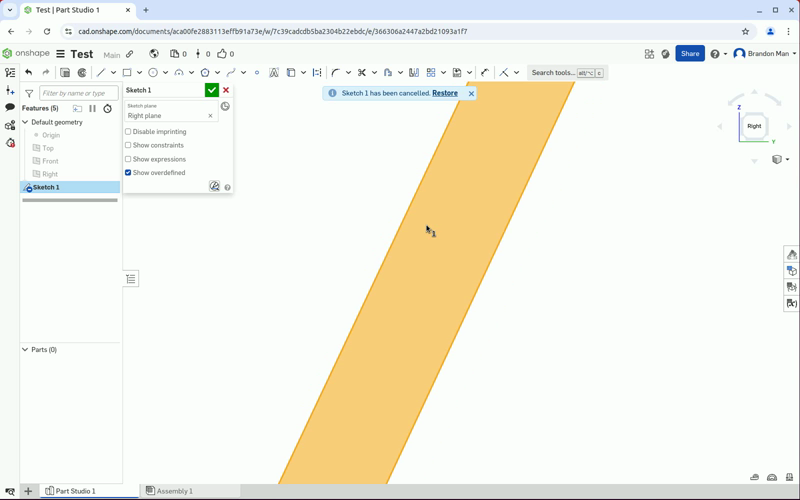
scroll(-6)
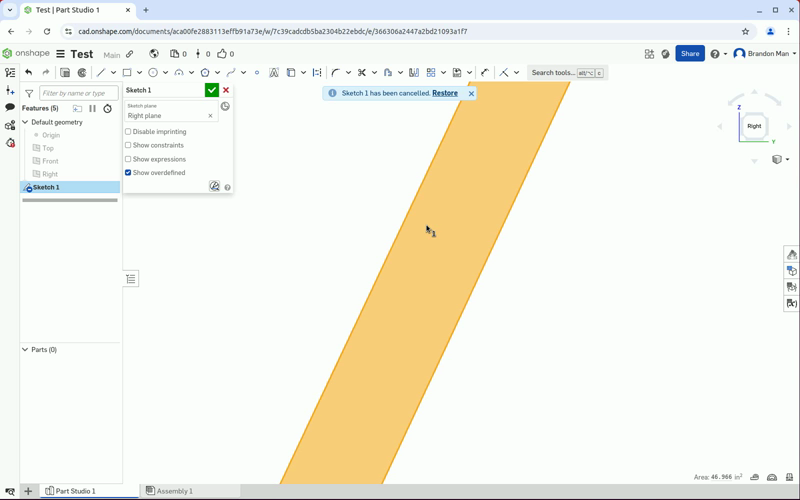
scroll(-6)
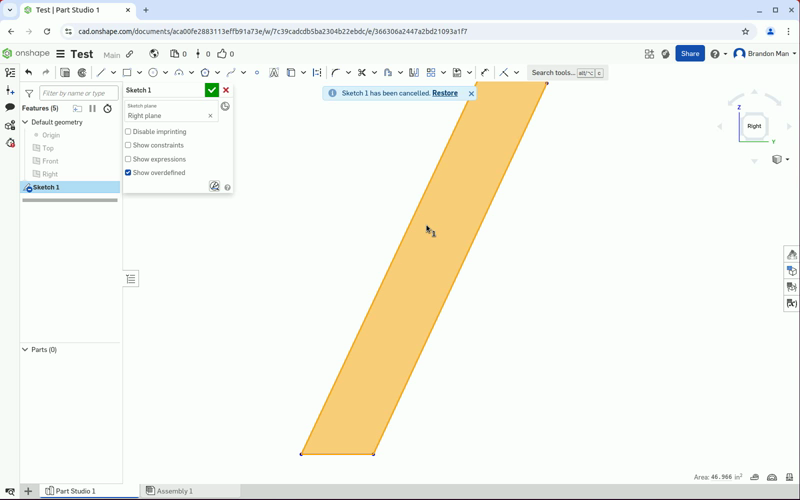
scroll(-6)
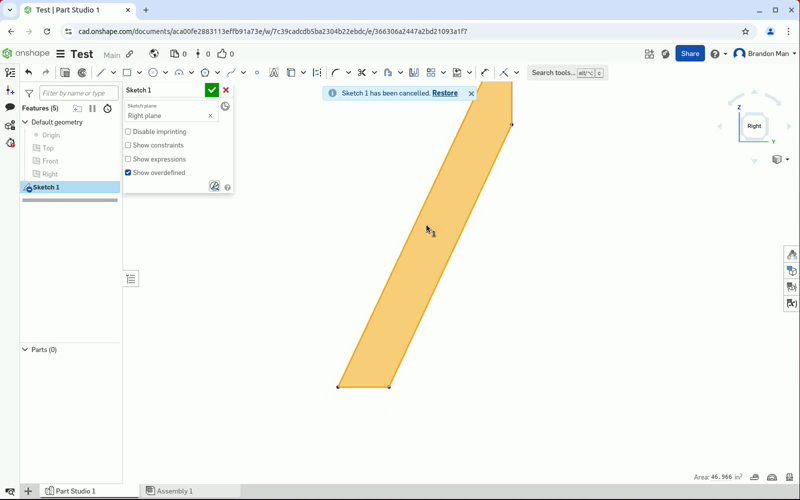
scroll(-6)
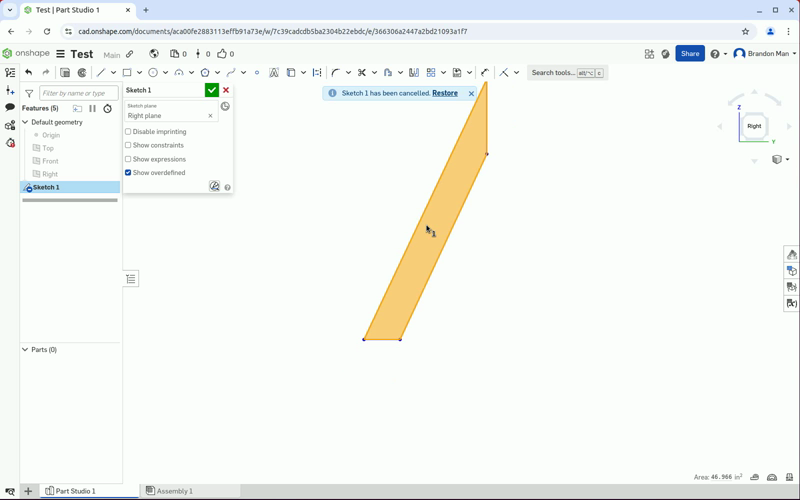
scroll(-6)
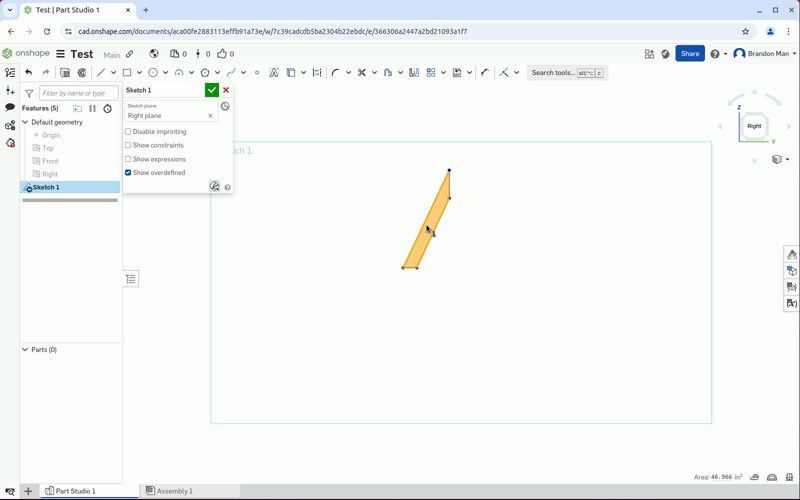
mouse_move(73, 352)
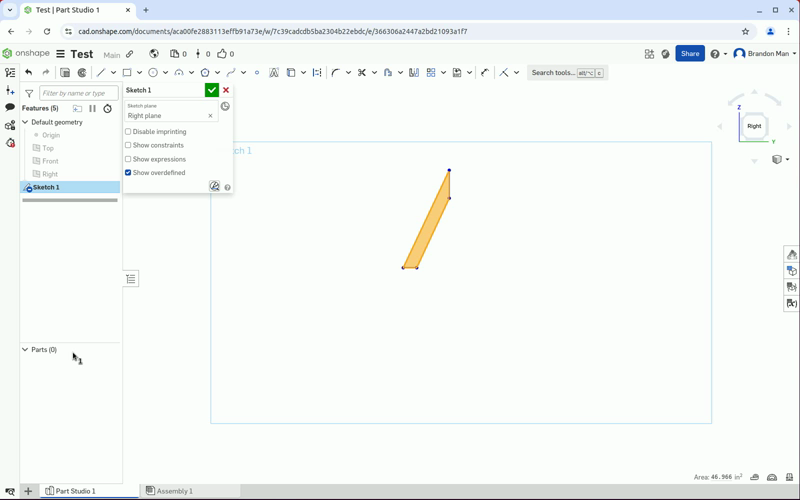
key(shift+y)
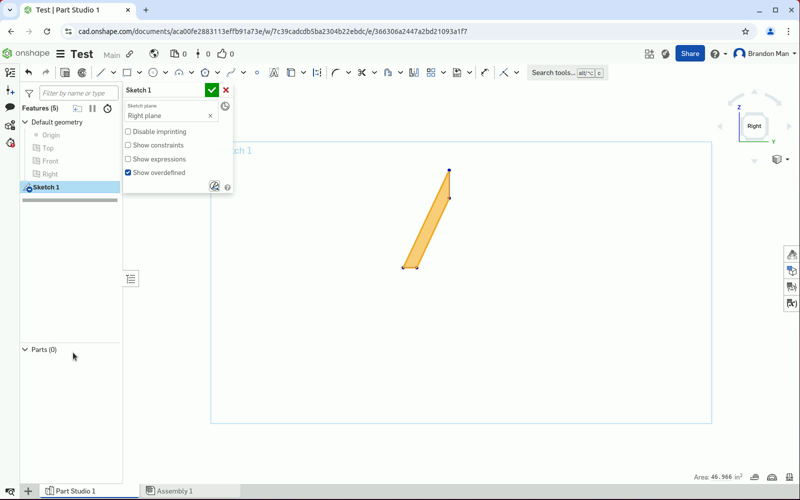
key(shift+e)
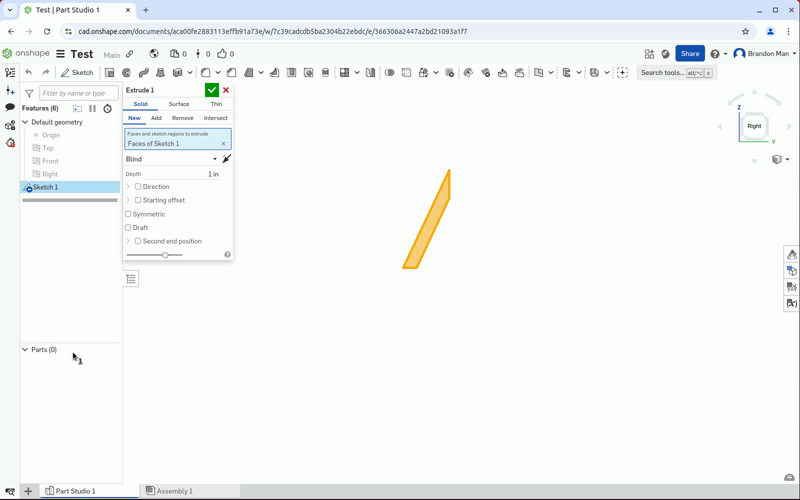
mouse_move(143, 106)
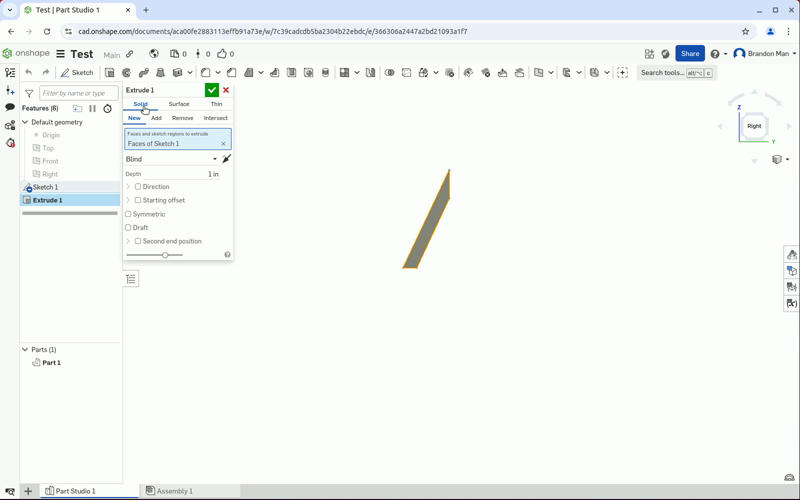
click(143, 106)
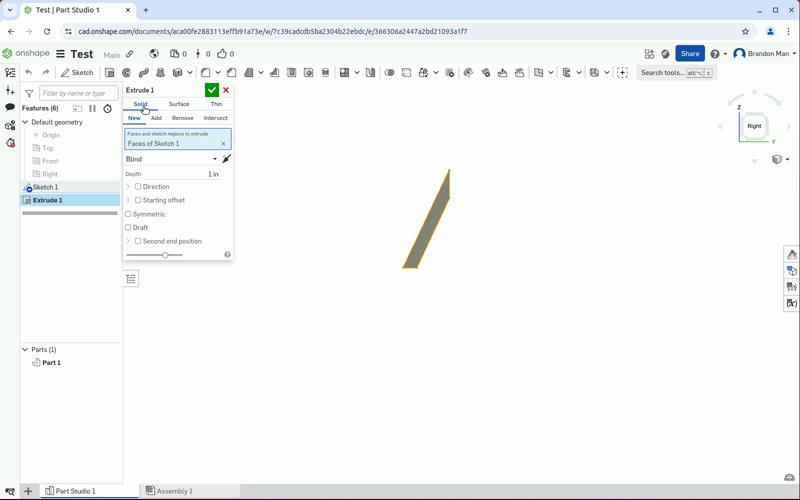
mouse_move(137, 120)
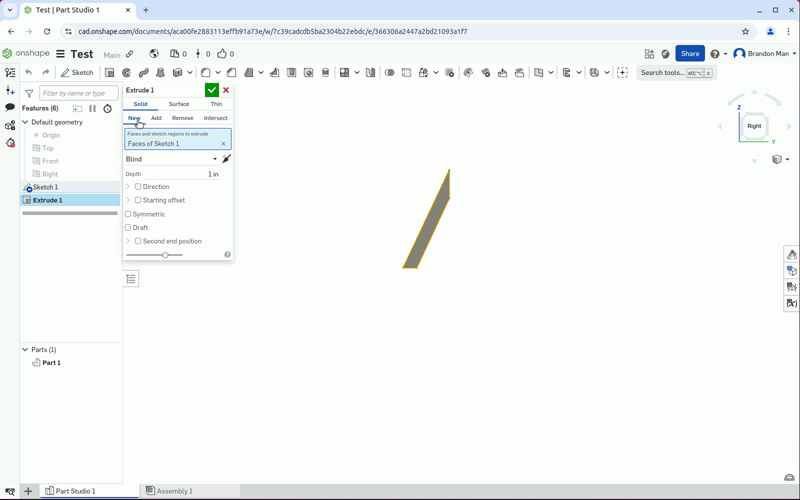
click(137, 120)
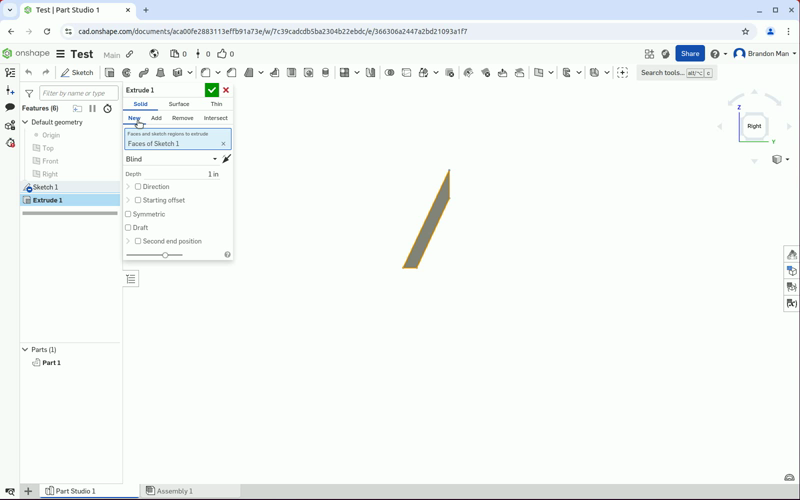
key(tab, 4)
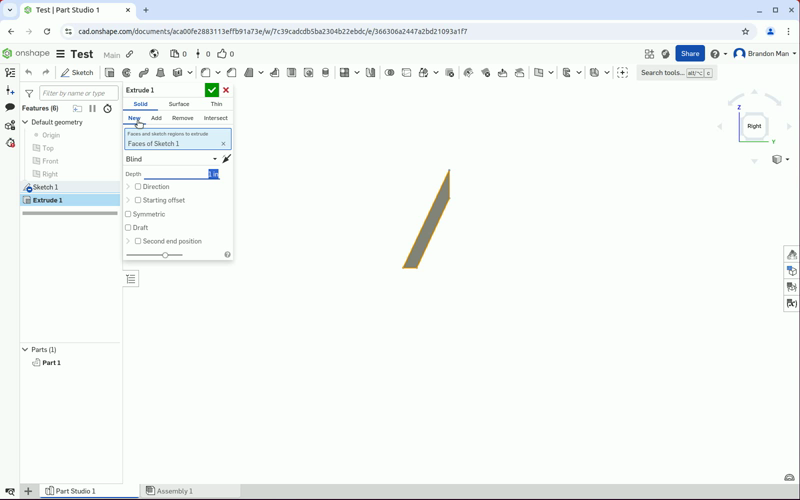
text(0.241)
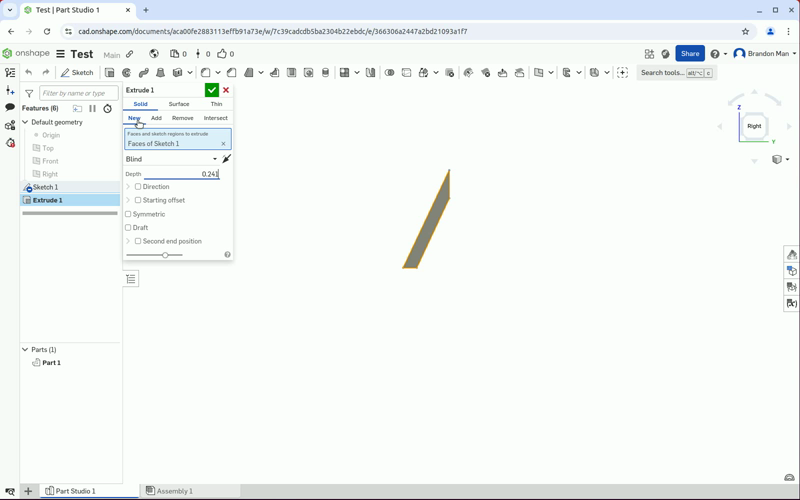
key(enter)
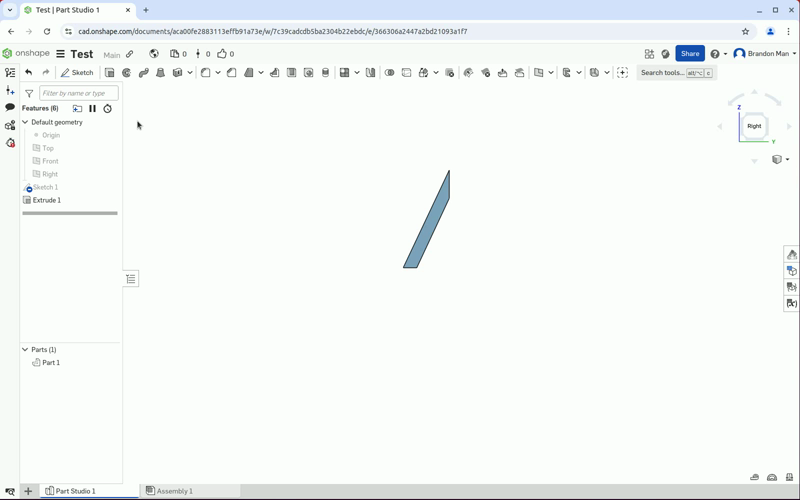
key(shift+h)
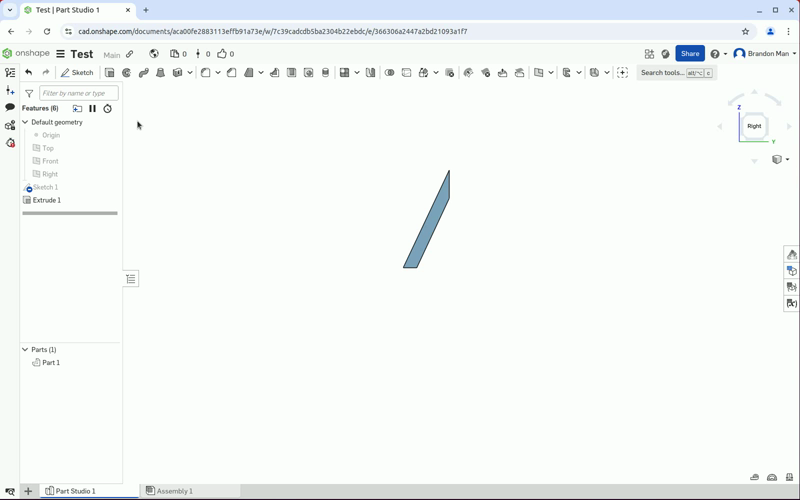
key(shift+h)
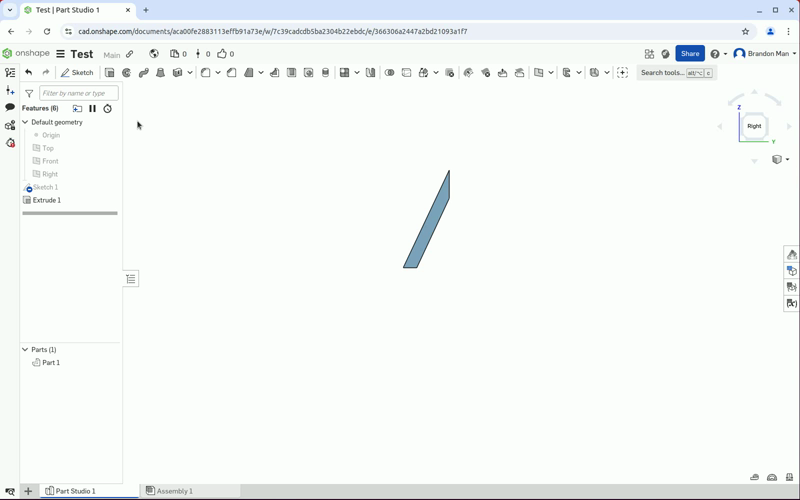
mouse_move(73, 189)
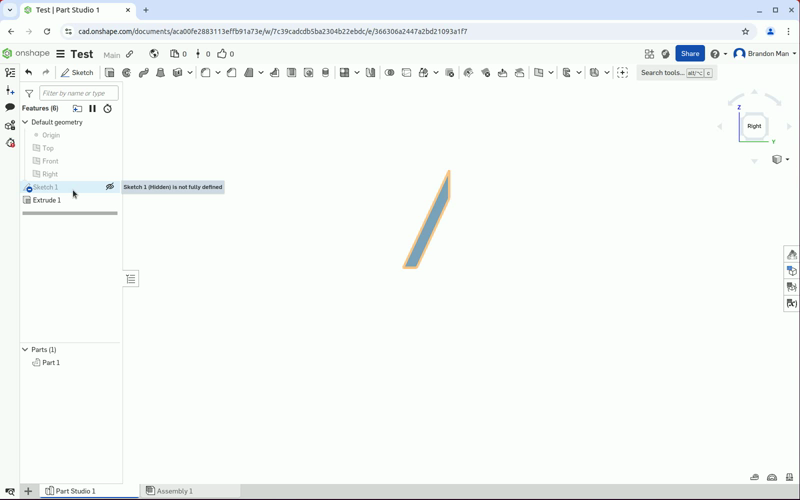
click(73, 189)
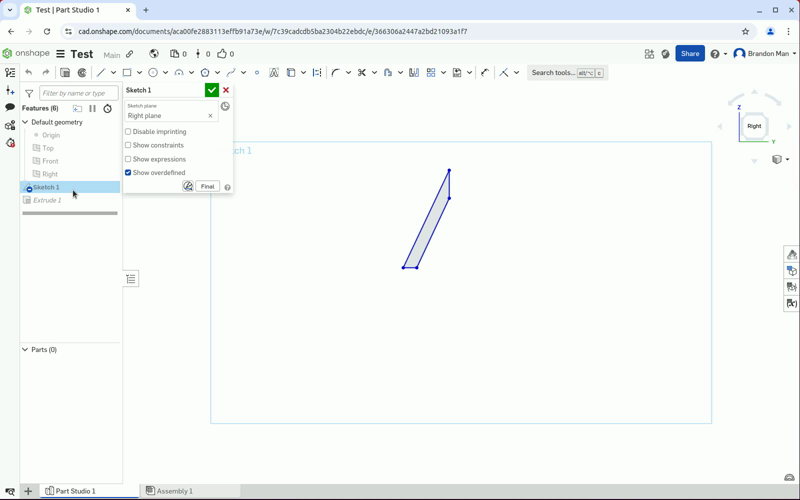
mouse_move(229, 92)
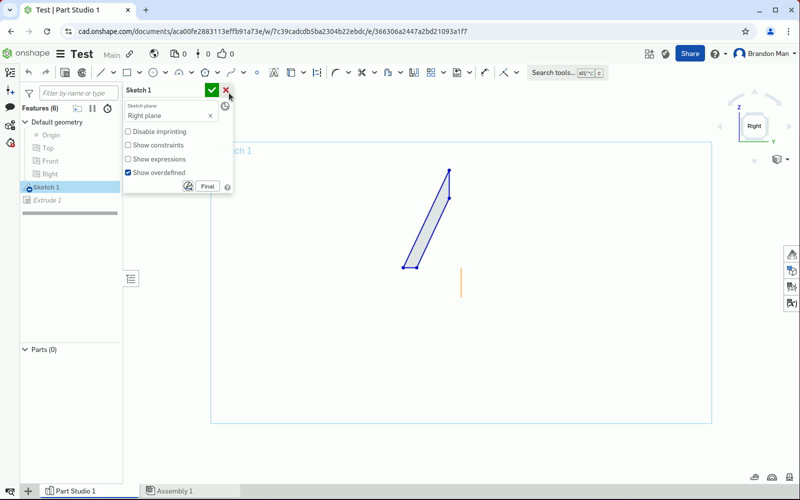
click(229, 92)
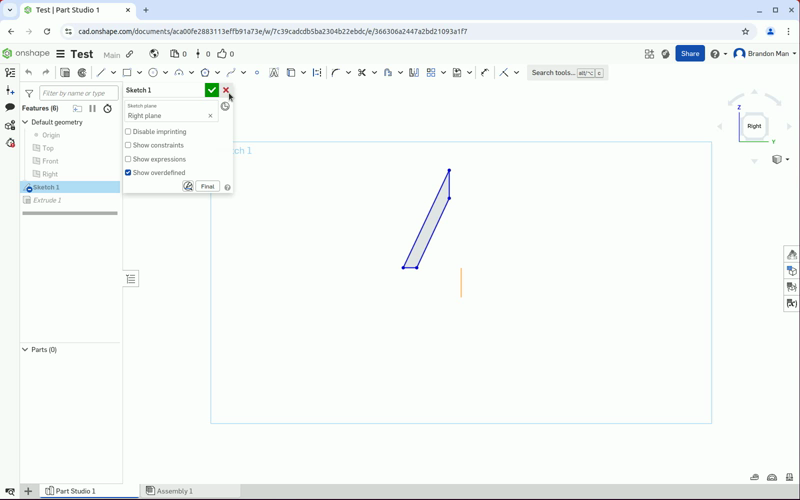
key(shift+s)
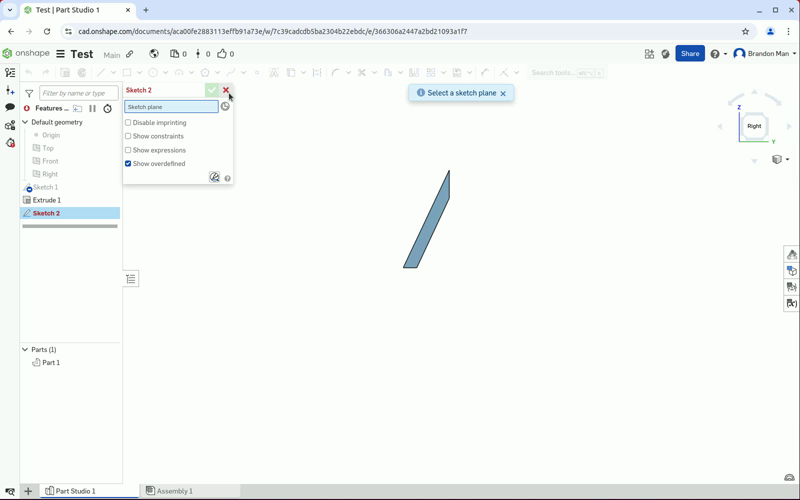
mouse_move(73, 176)
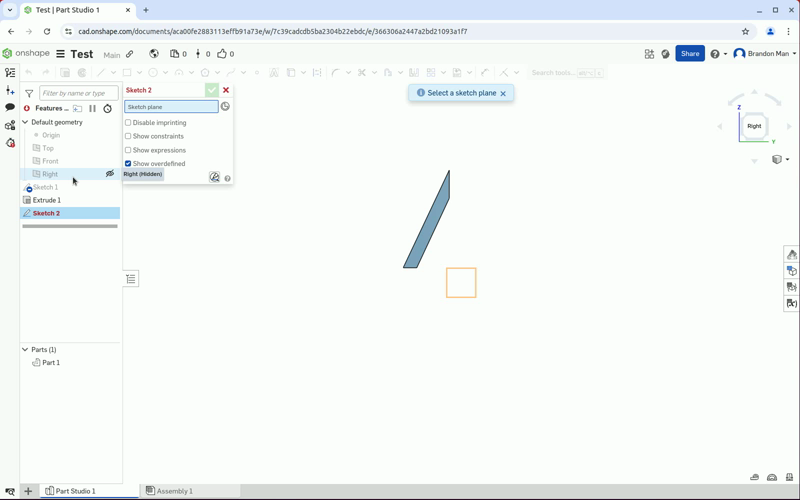
click(73, 176)
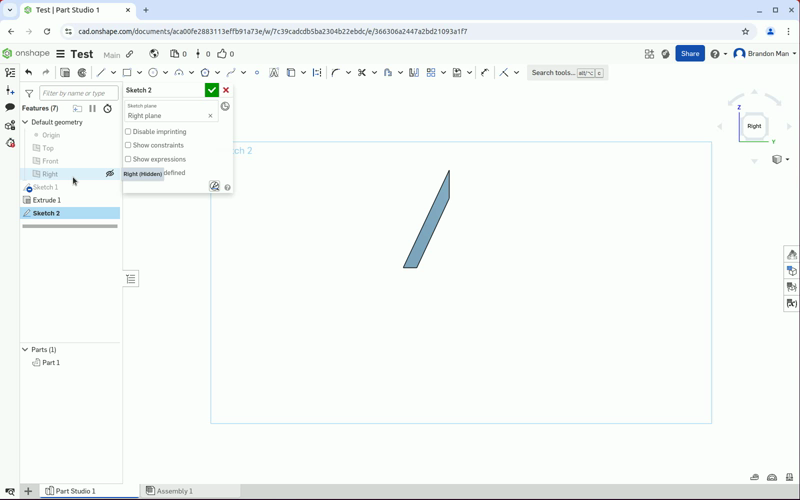
mouse_move(73, 352)
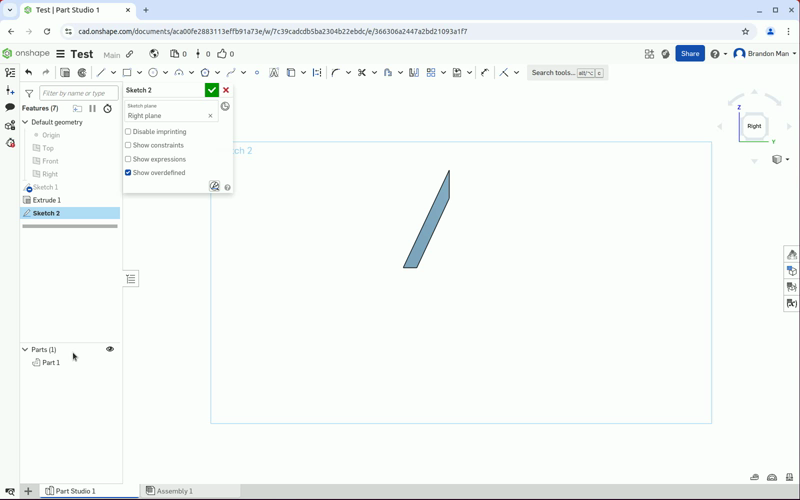
key(y)
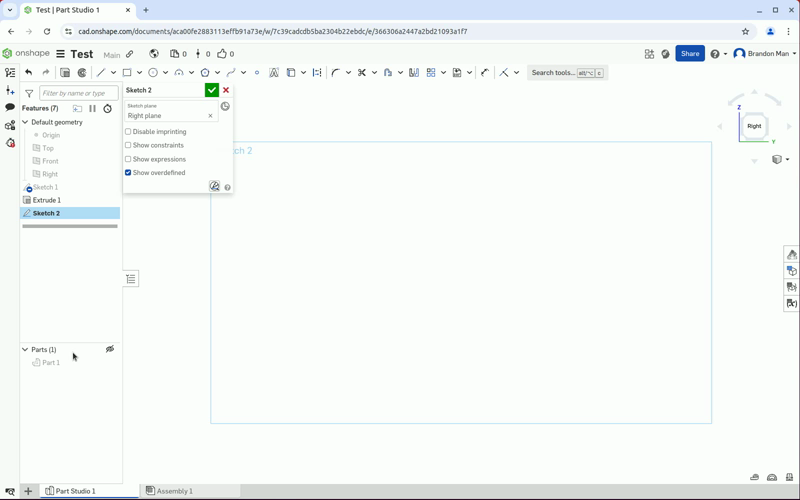
key(l)
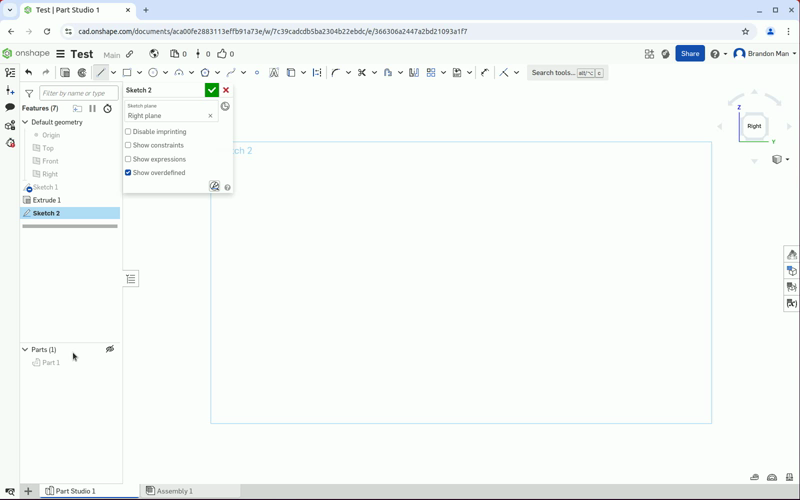
key_down(shift)
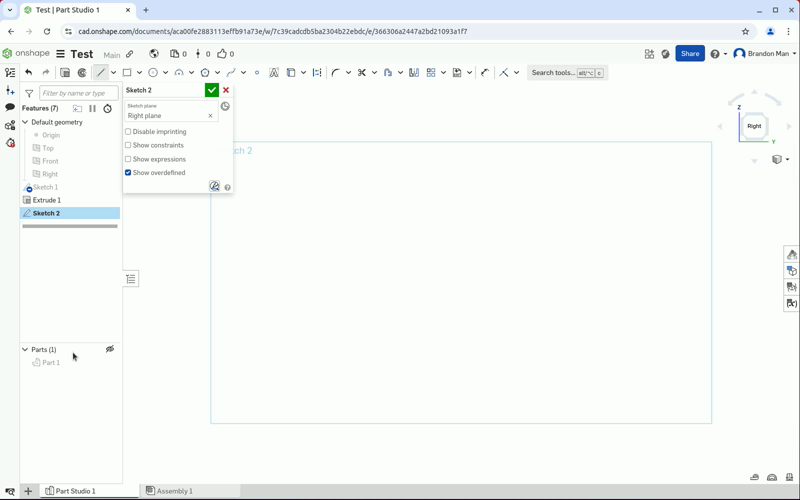
mouse_move(403, 281)
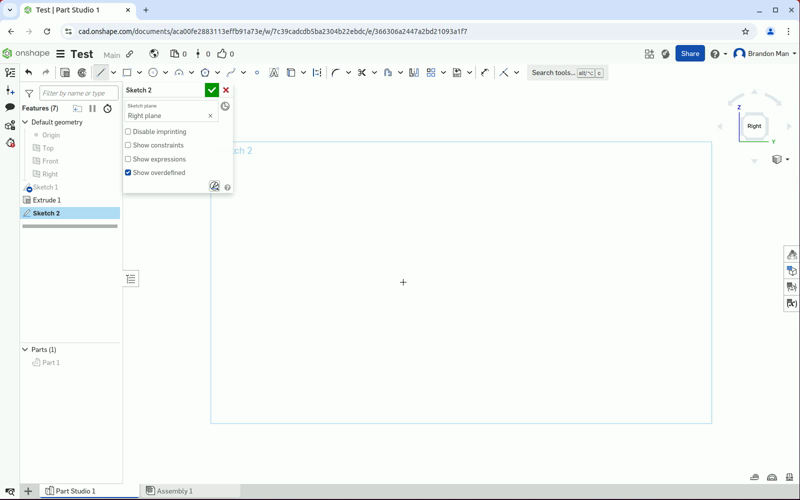
click(403, 281)
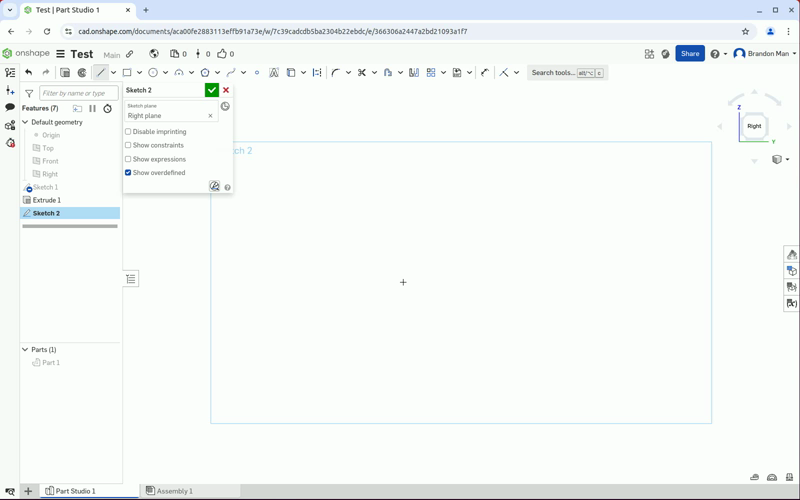
key_up(shift)
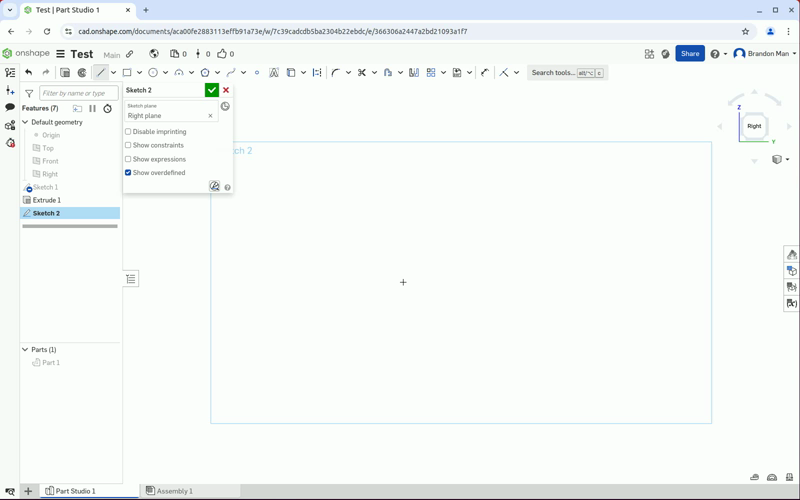
key_down(shift)
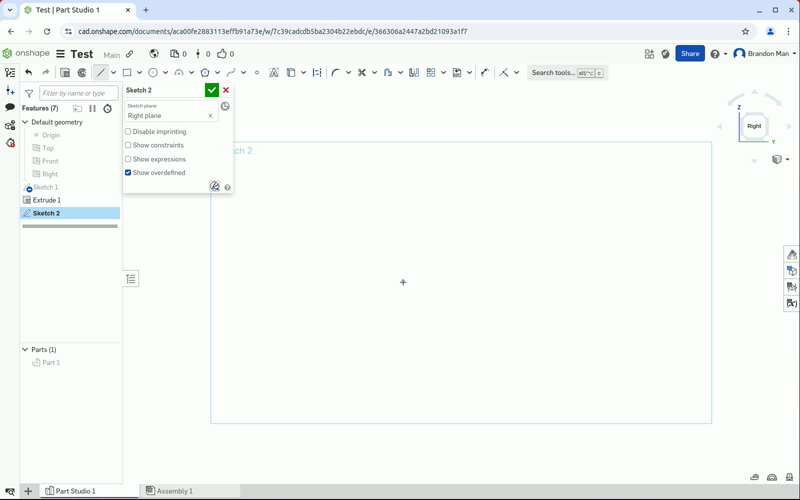
mouse_move(433, 281)
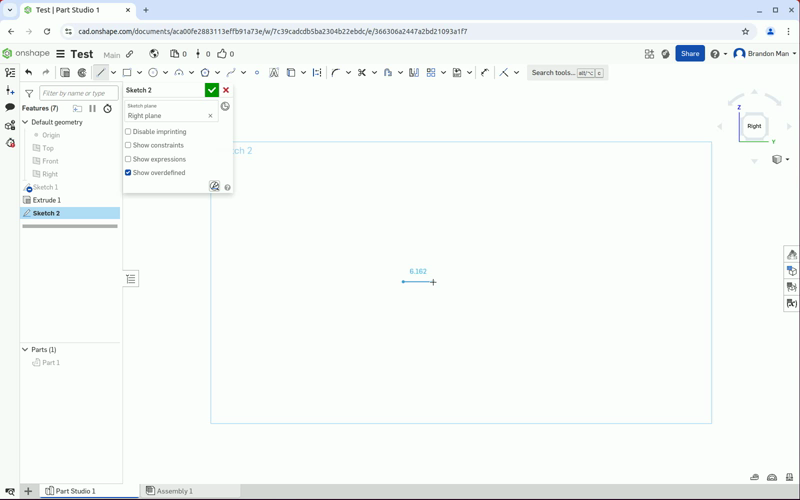
mouse_move(418, 281)
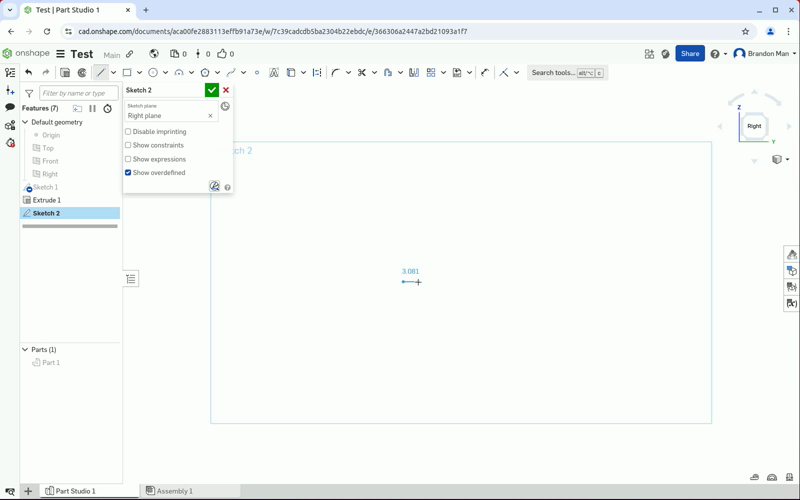
click(418, 281)
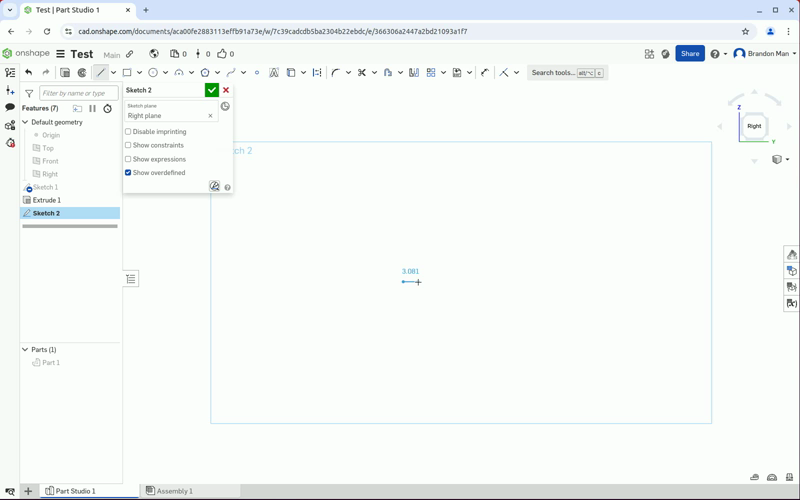
key_up(shift)
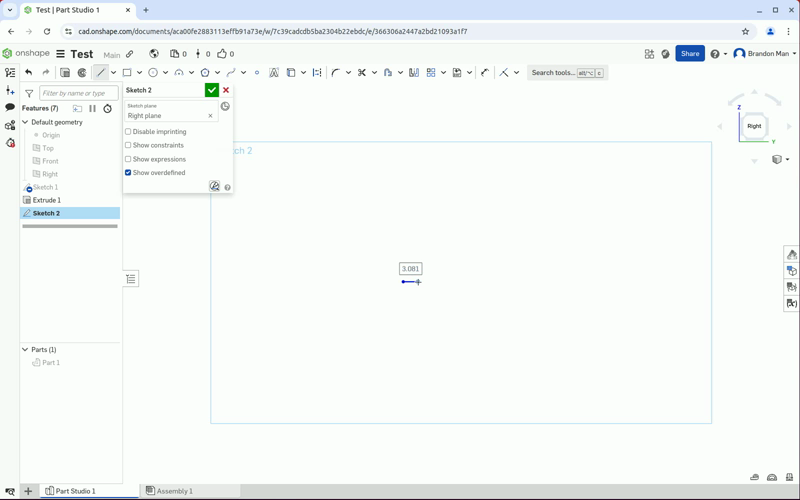
key_down(shift)
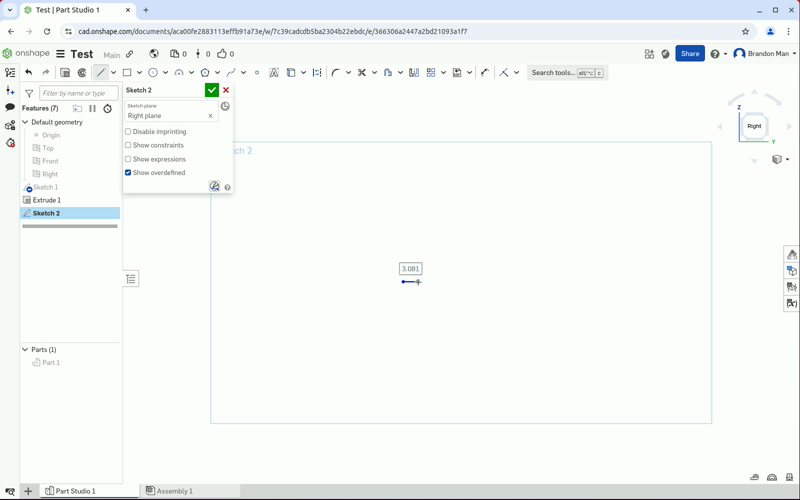
mouse_move(448, 281)
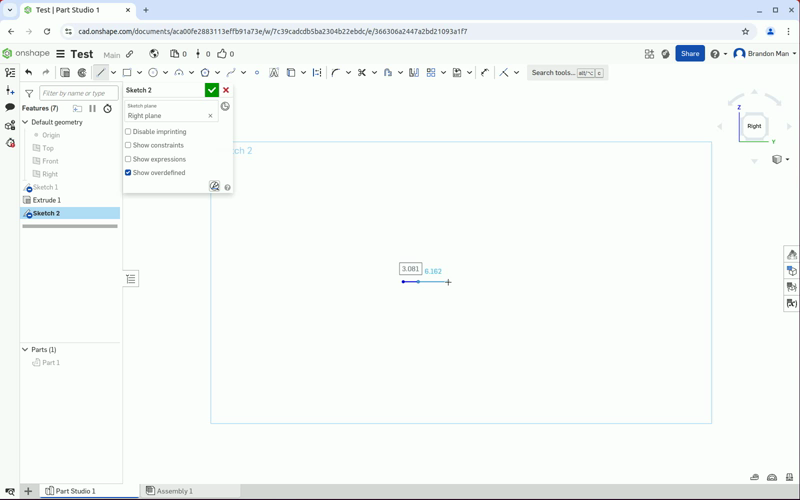
mouse_move(433, 281)
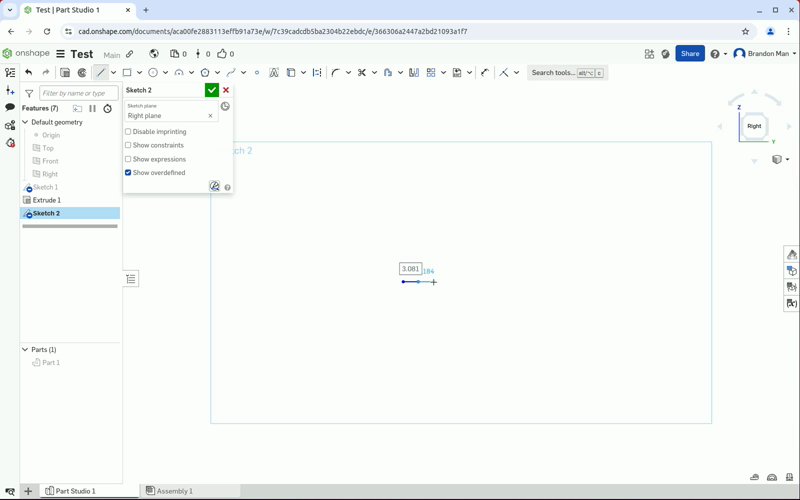
click(433, 281)
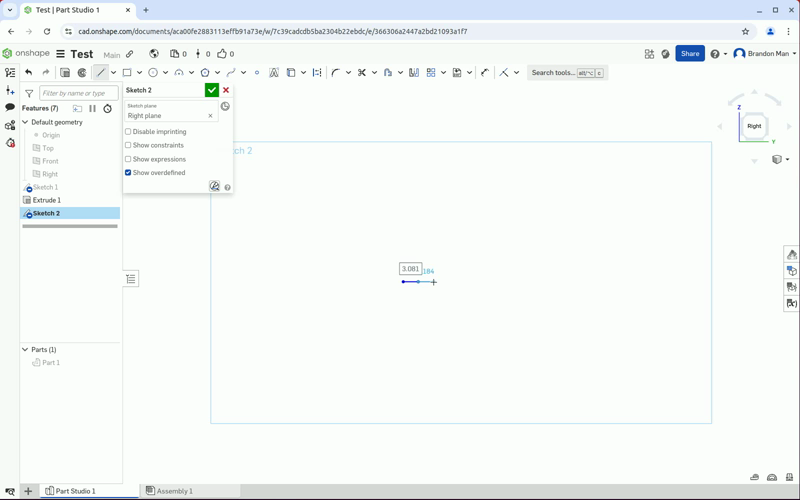
key_up(shift)
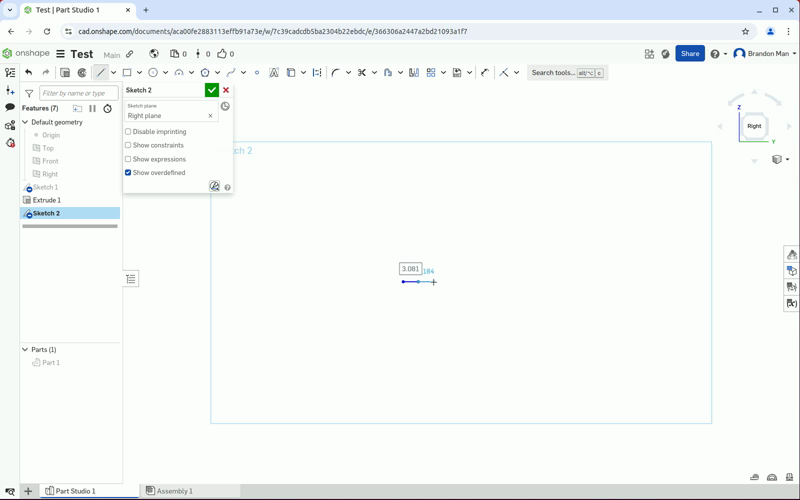
key_down(shift)
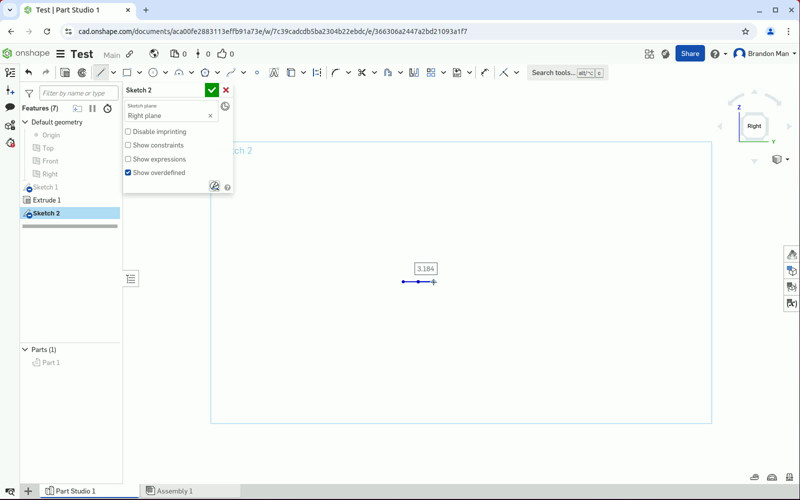
mouse_move(463, 281)
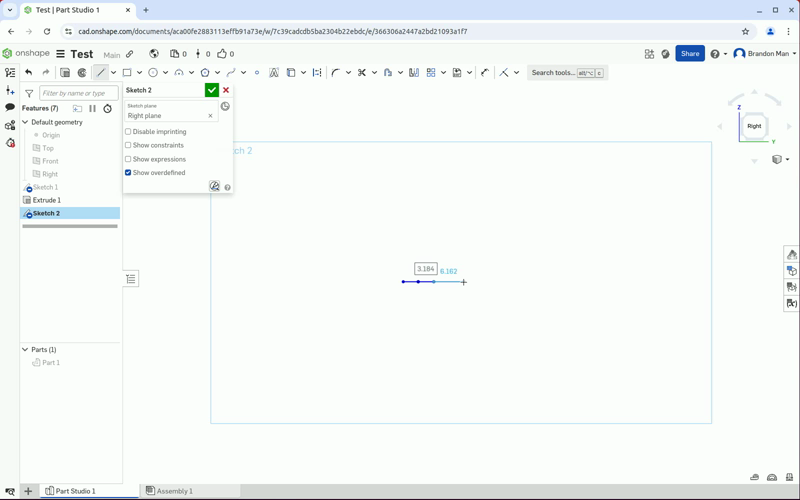
mouse_move(448, 281)
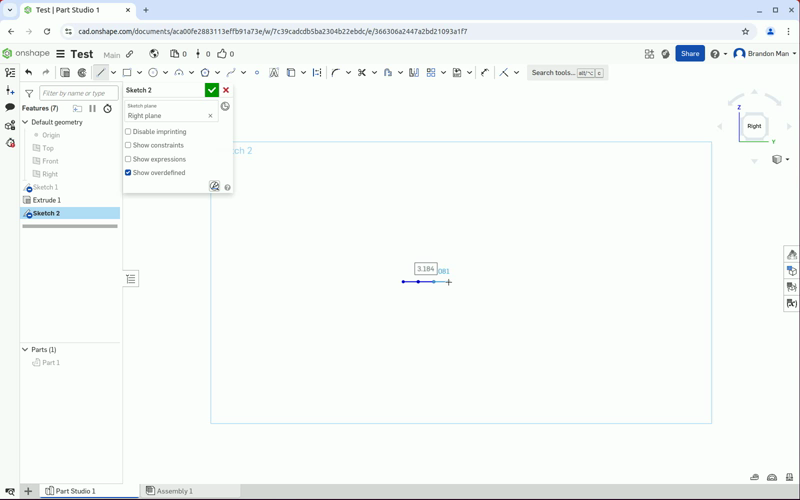
click(448, 281)
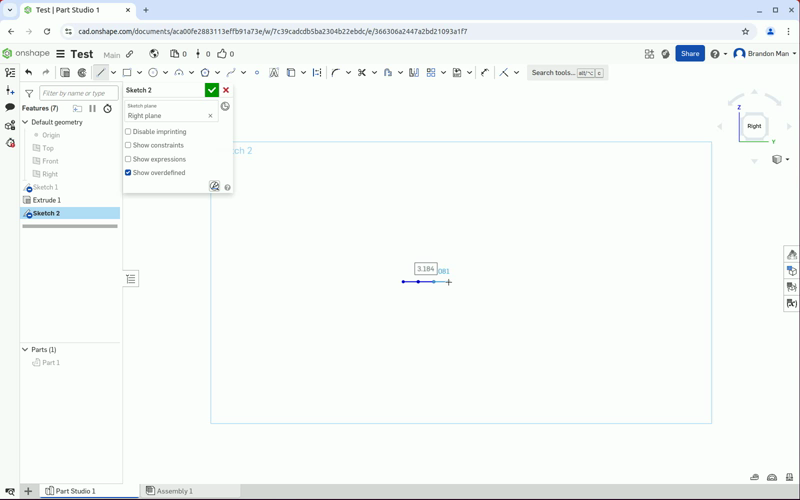
key_up(shift)
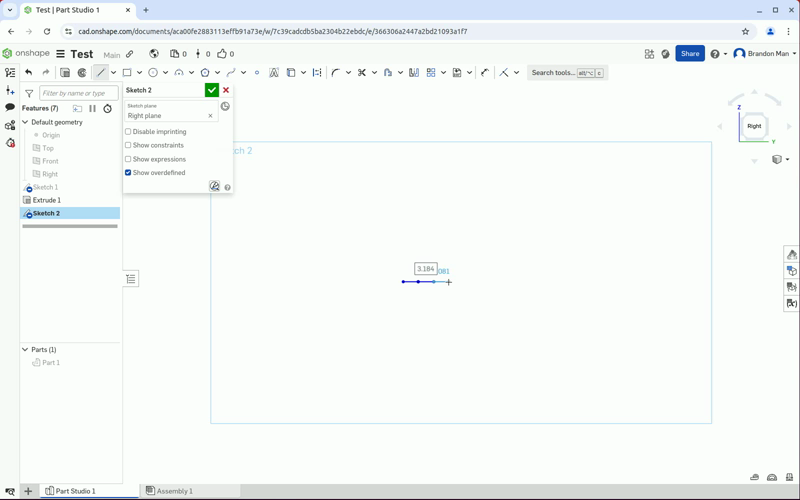
key_down(shift)
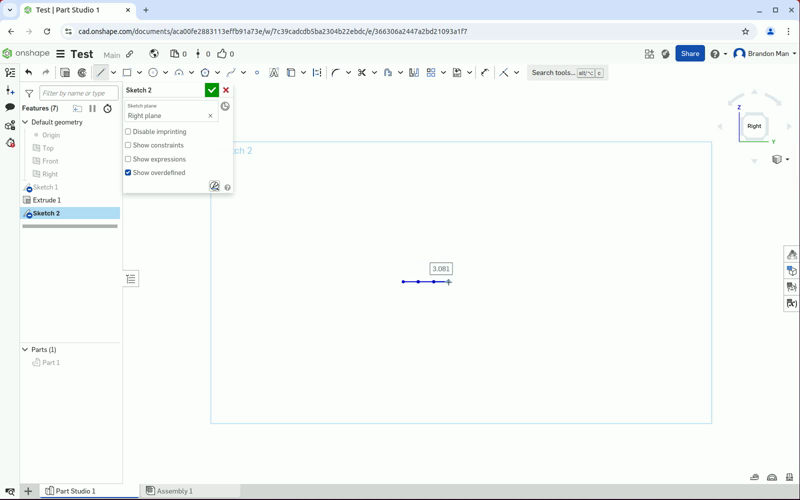
mouse_move(478, 281)
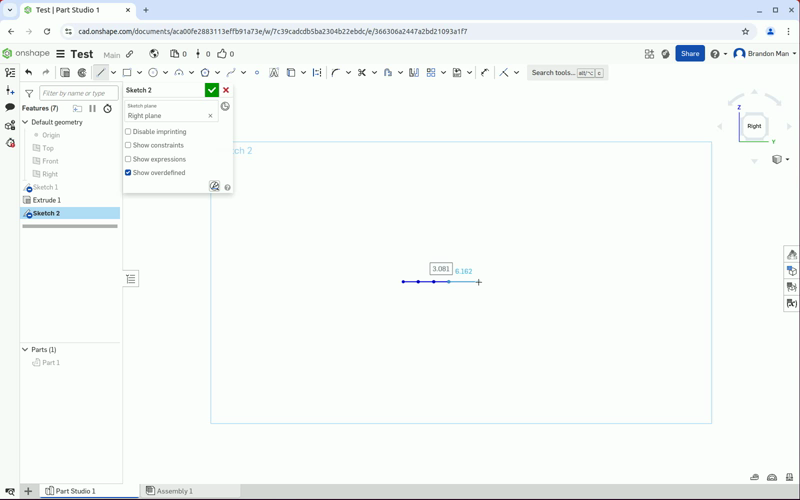
mouse_move(448, 267)
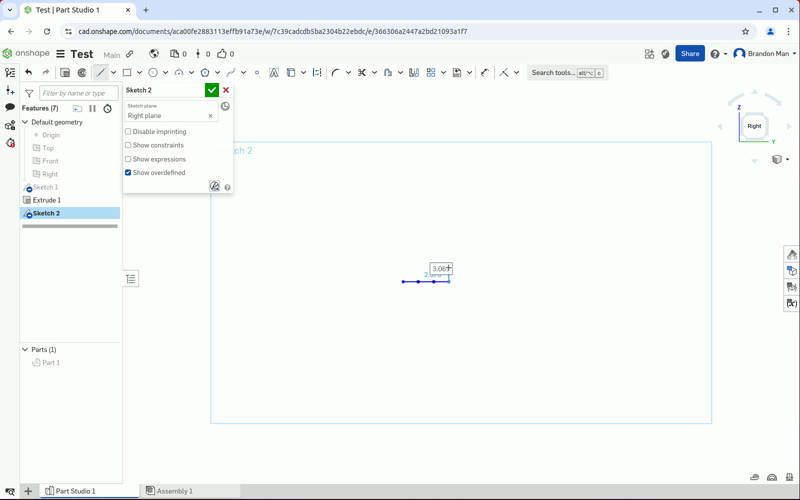
click(448, 267)
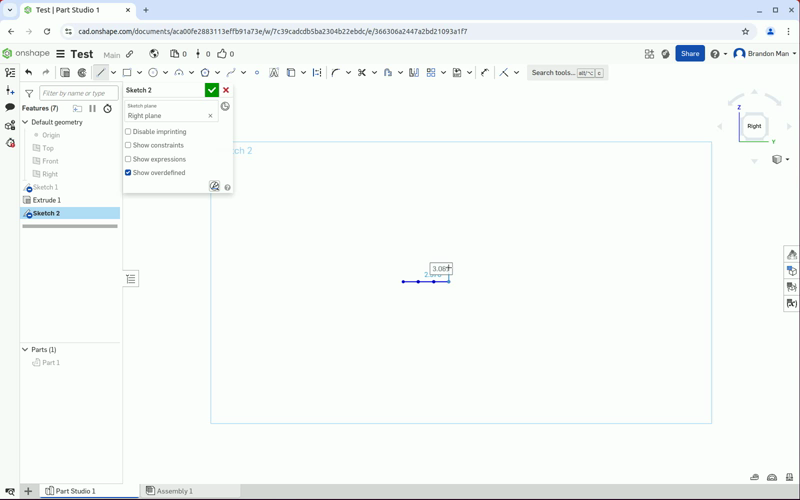
key_up(shift)
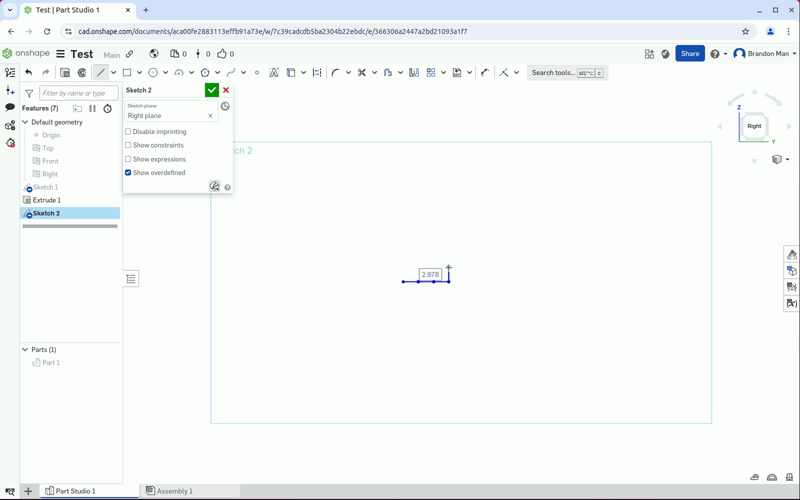
key_down(shift)
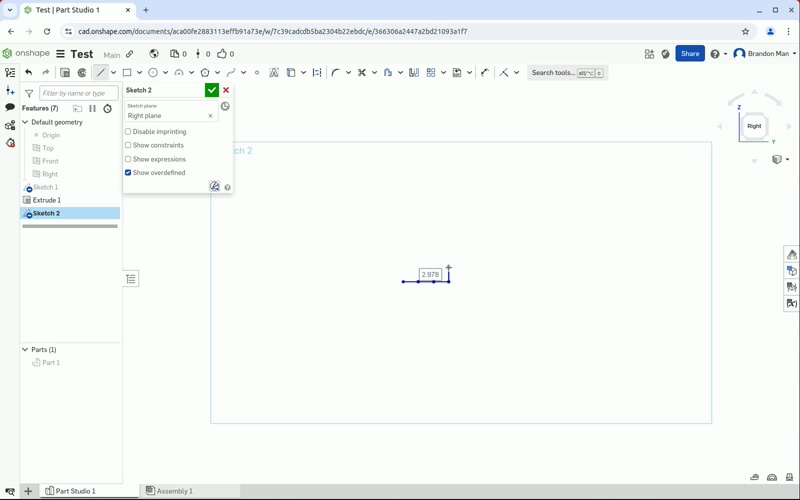
mouse_move(478, 267)
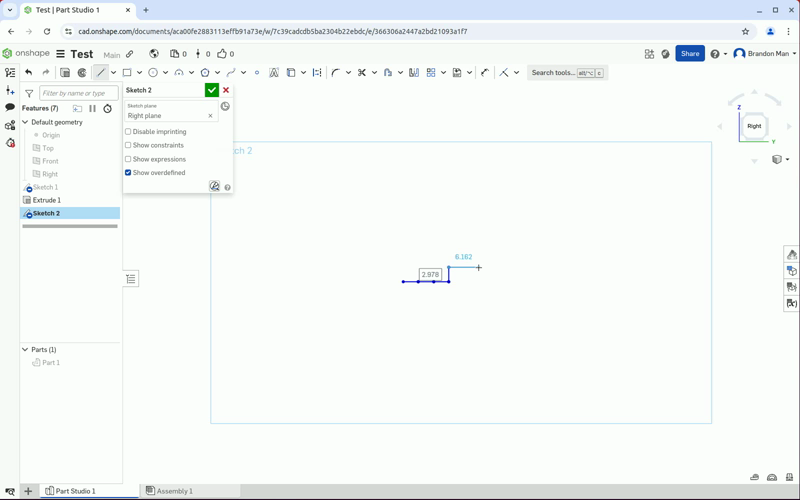
mouse_move(416, 267)
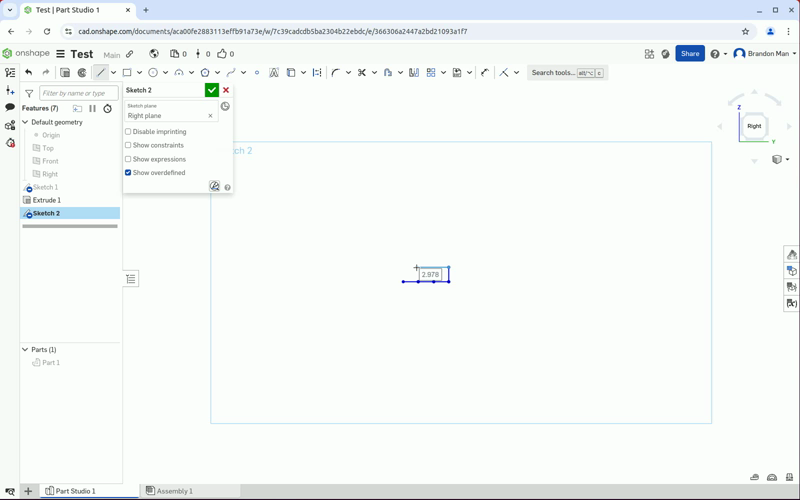
click(416, 267)
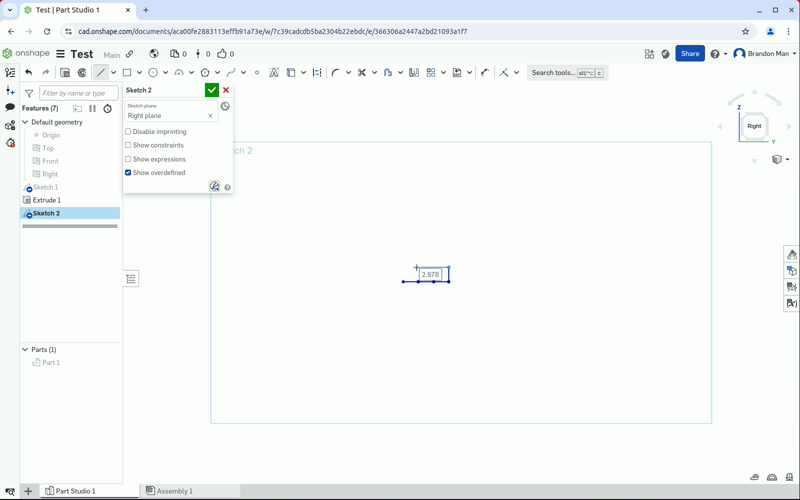
key_up(shift)
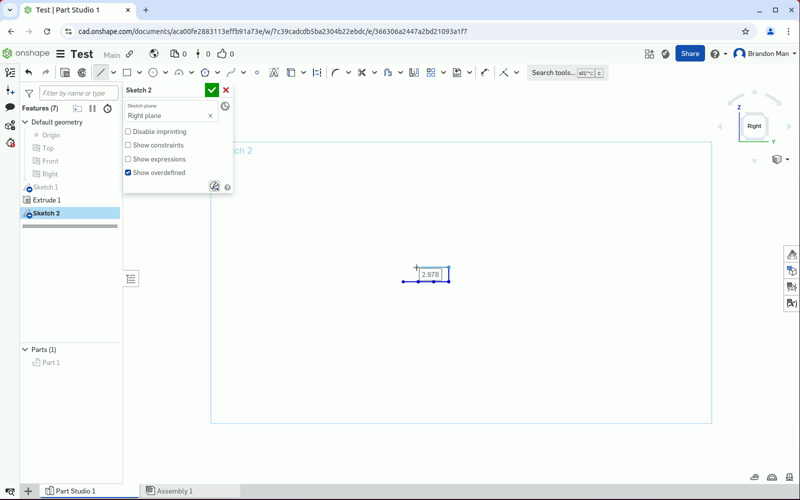
key_down(shift)
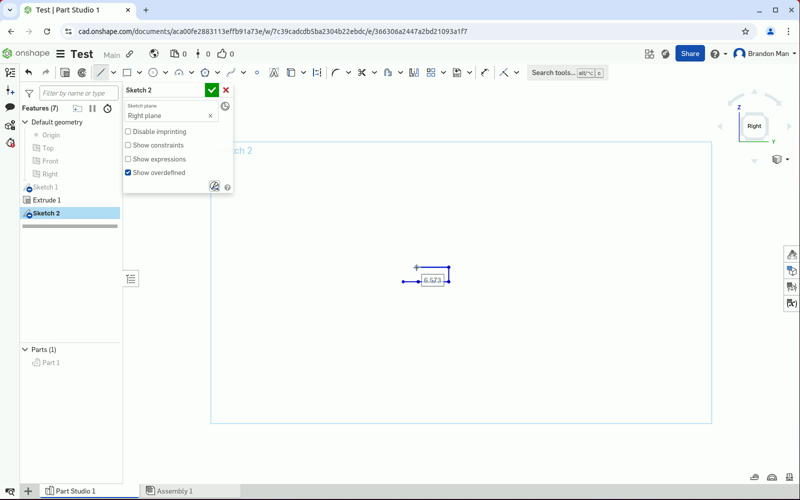
mouse_move(446, 267)
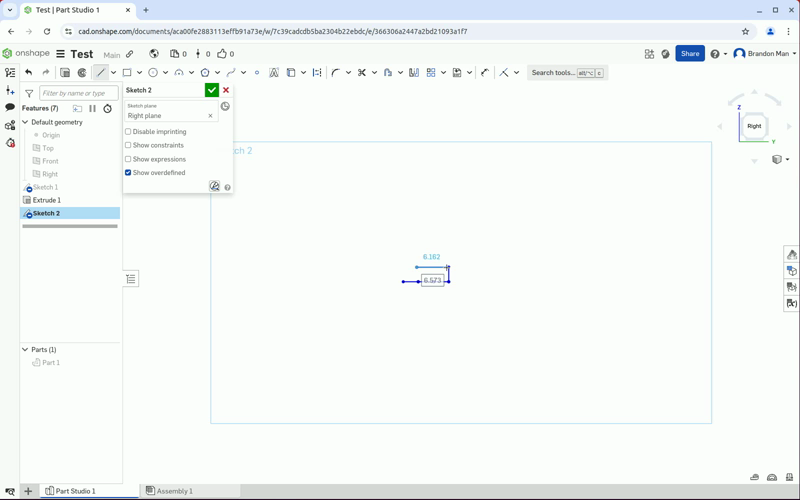
mouse_move(403, 267)
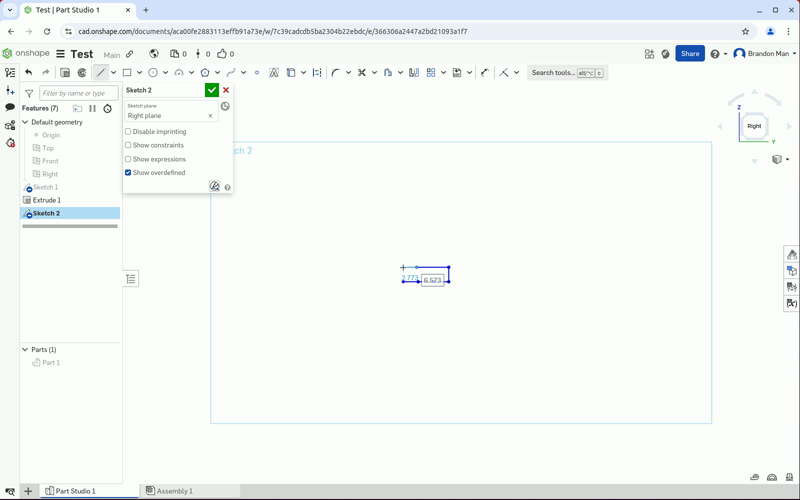
click(403, 267)
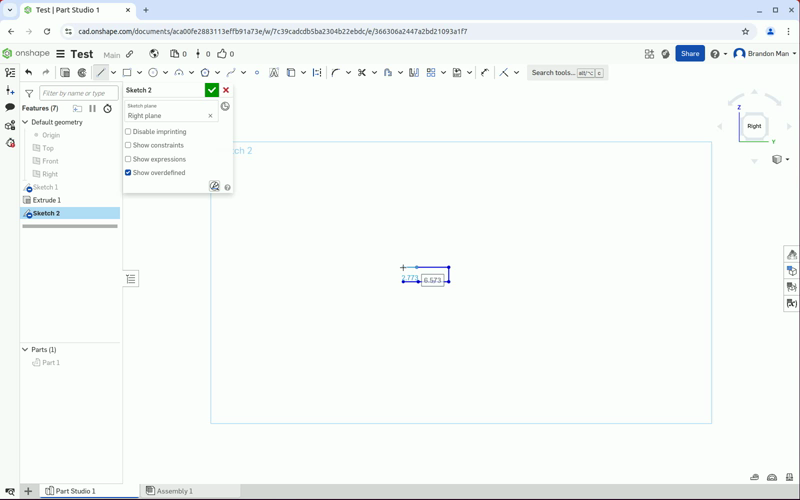
key_up(shift)
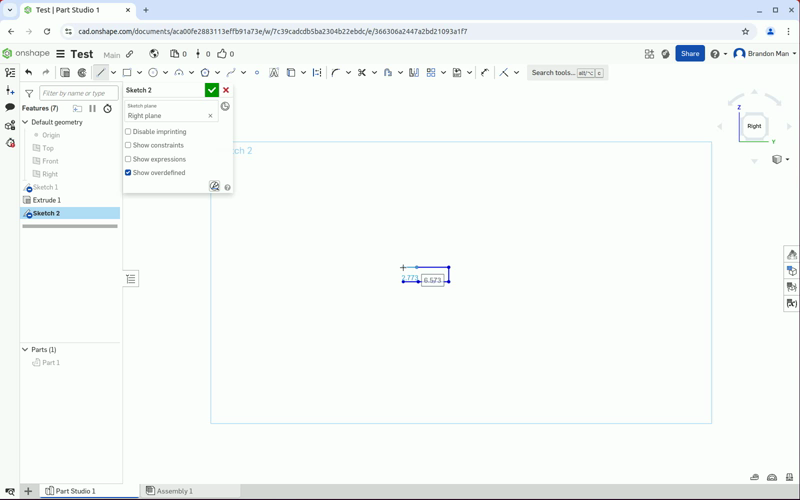
mouse_move(433, 267)
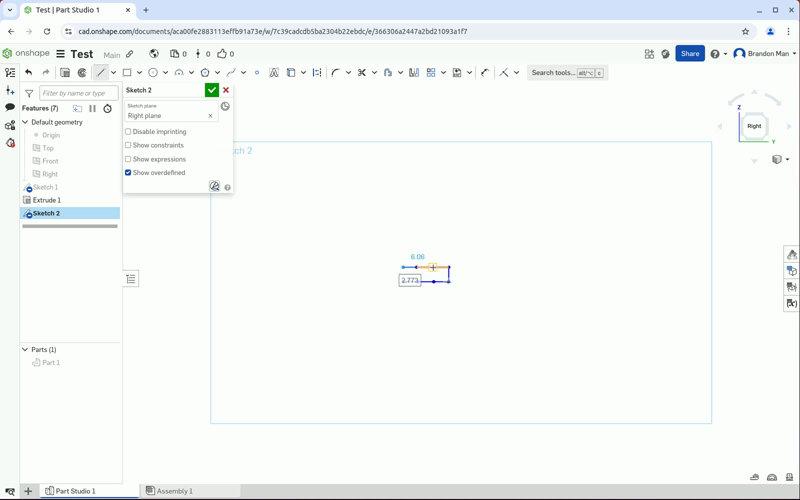
key_down(shift)
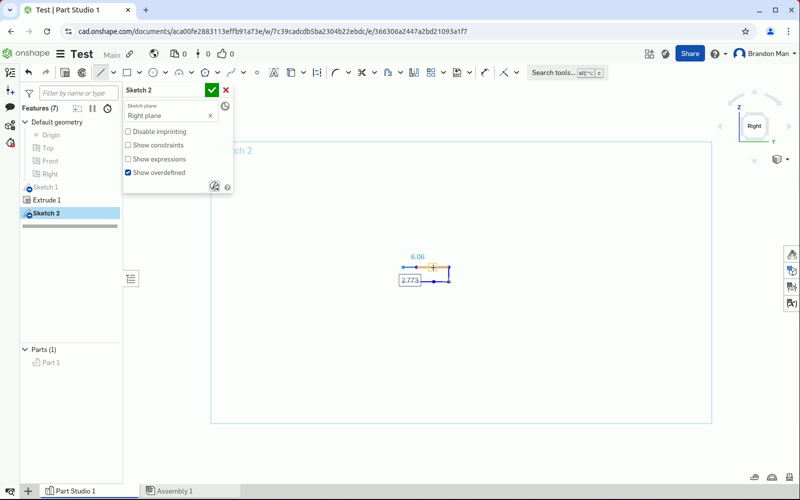
mouse_move(403, 281)
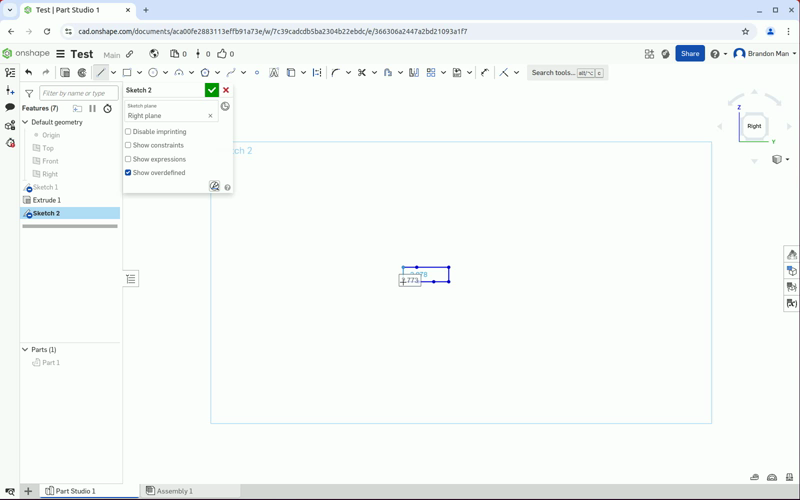
key_up(shift)
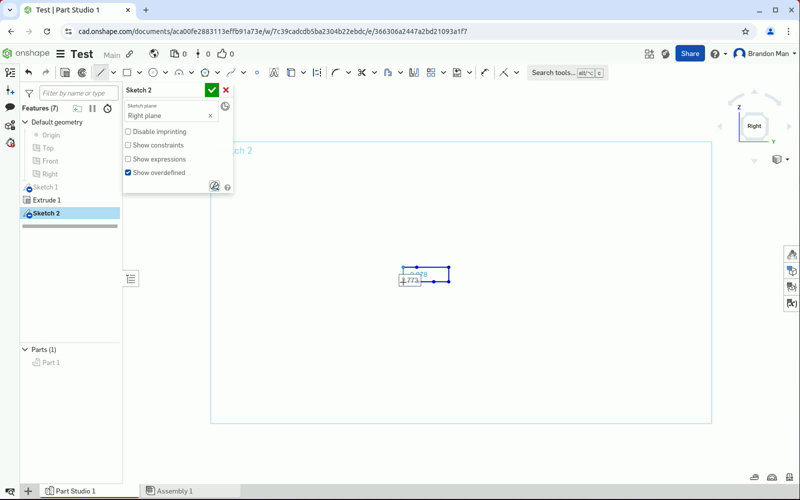
click(403, 281)
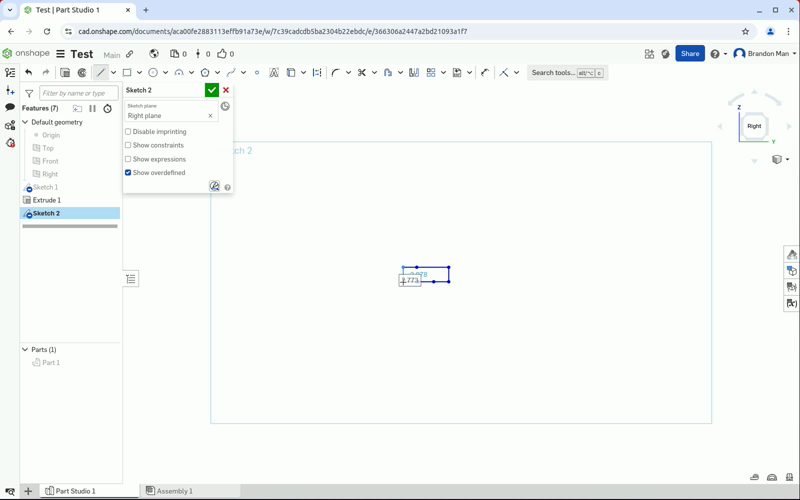
key(esc)
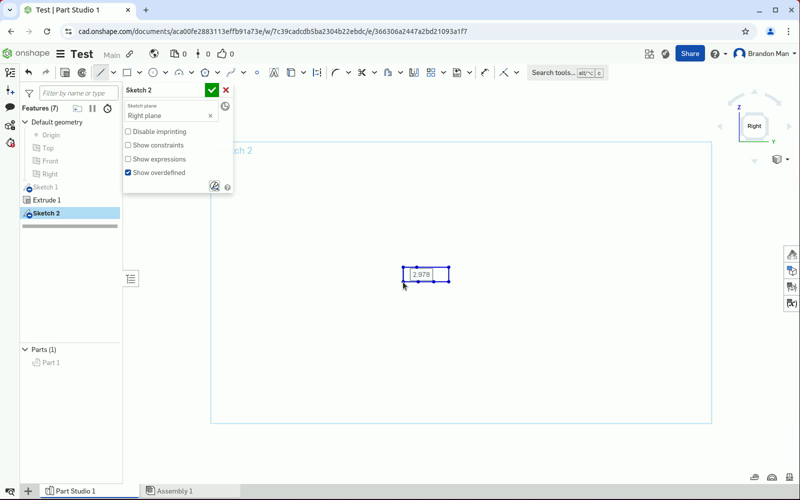
mouse_move(409, 270)
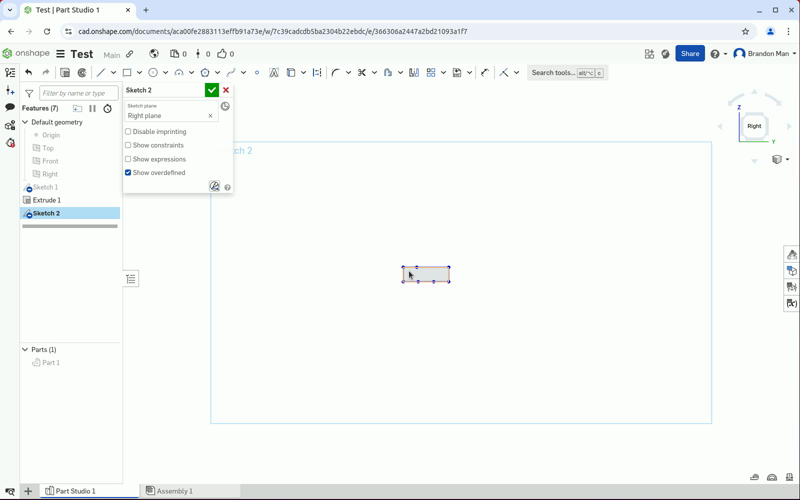
scroll(6)
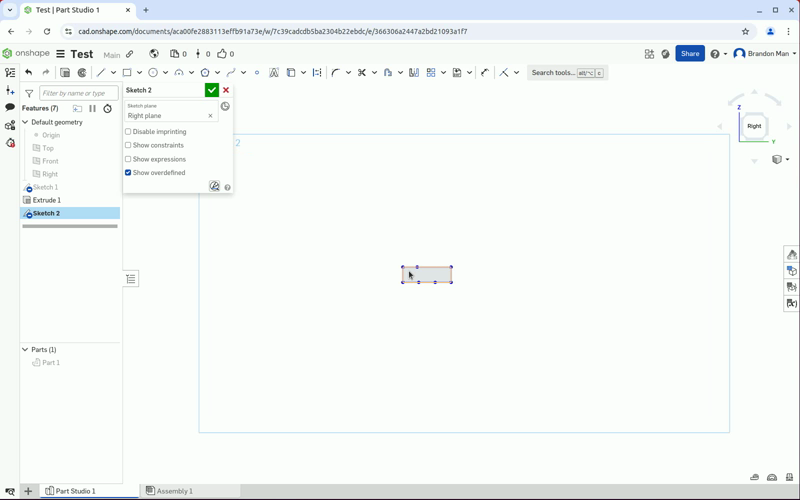
scroll(6)
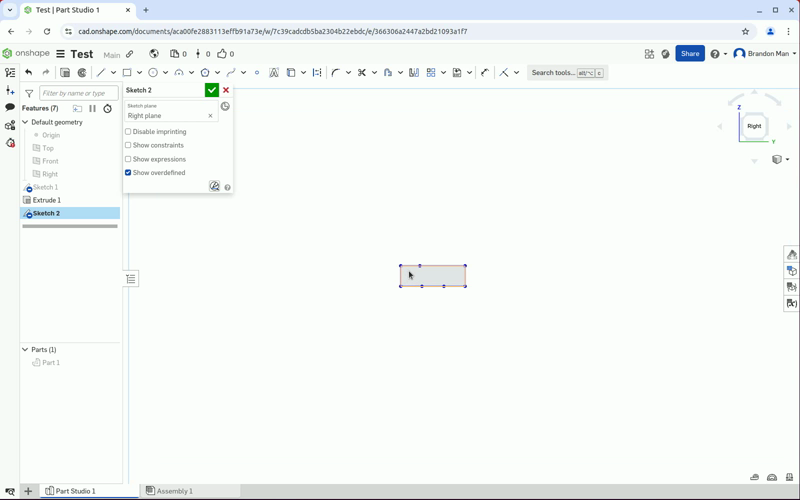
scroll(6)
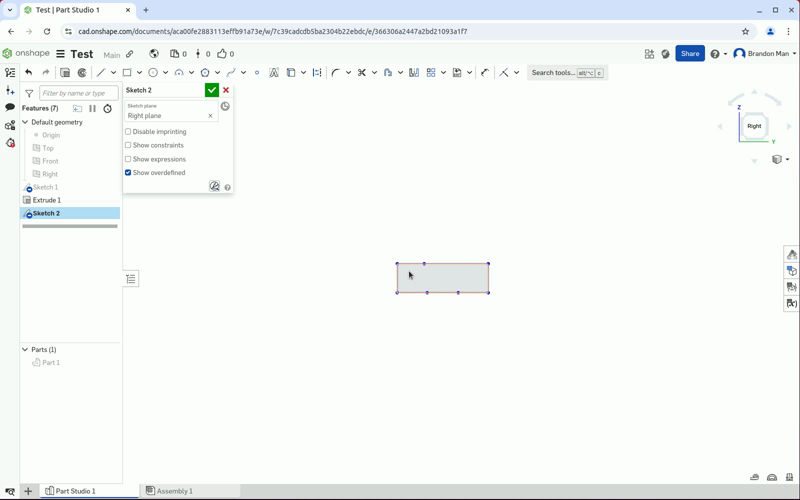
scroll(6)
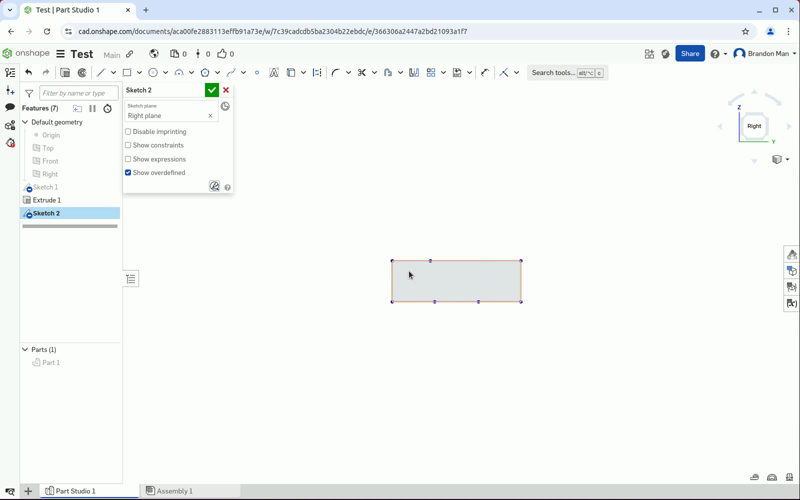
scroll(6)
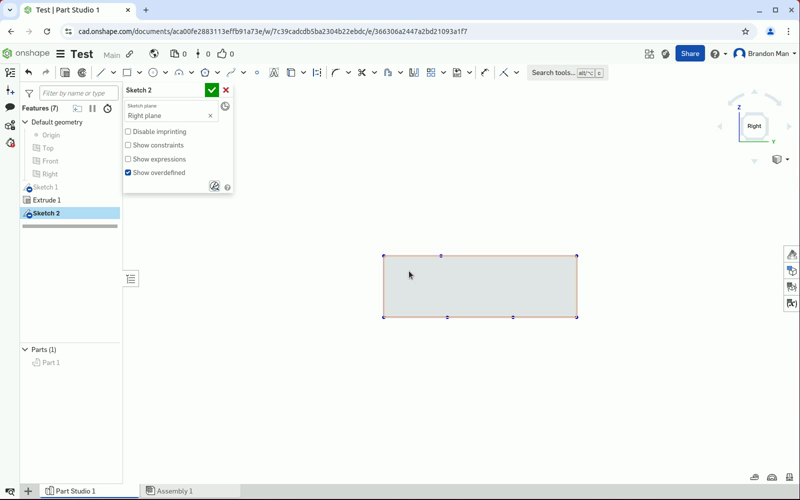
scroll(6)
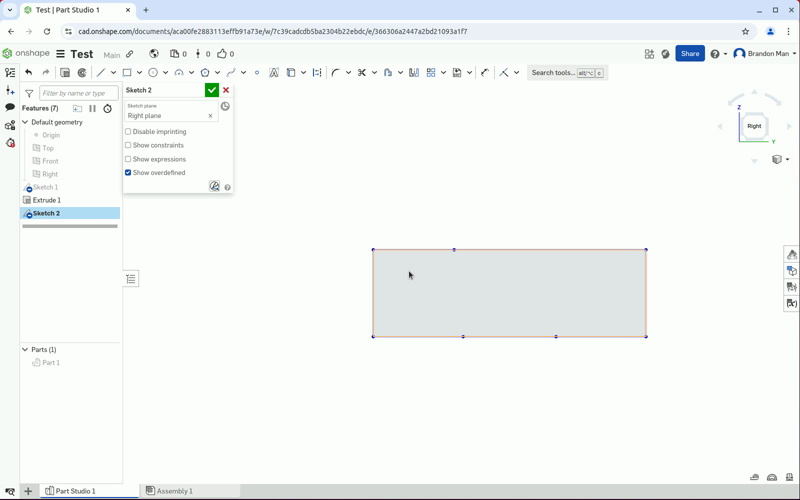
scroll(6)
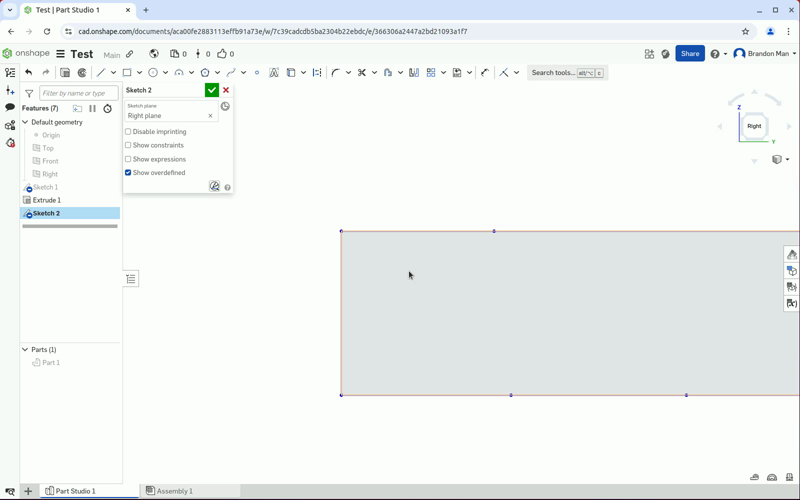
click(409, 270)
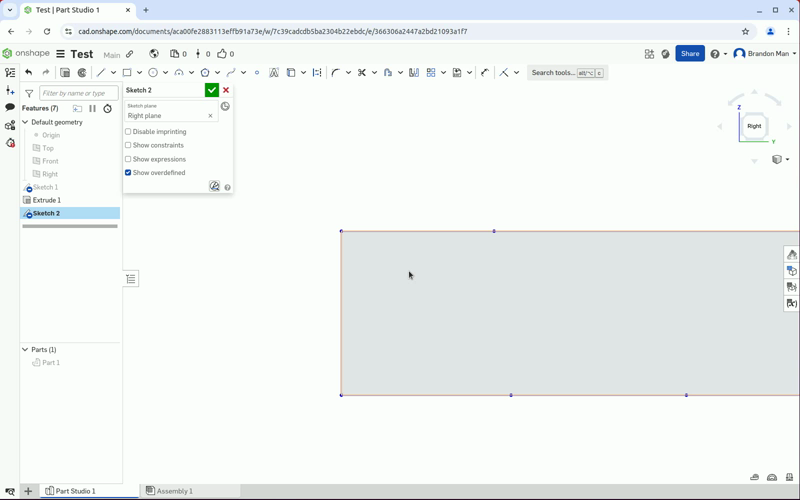
scroll(-6)
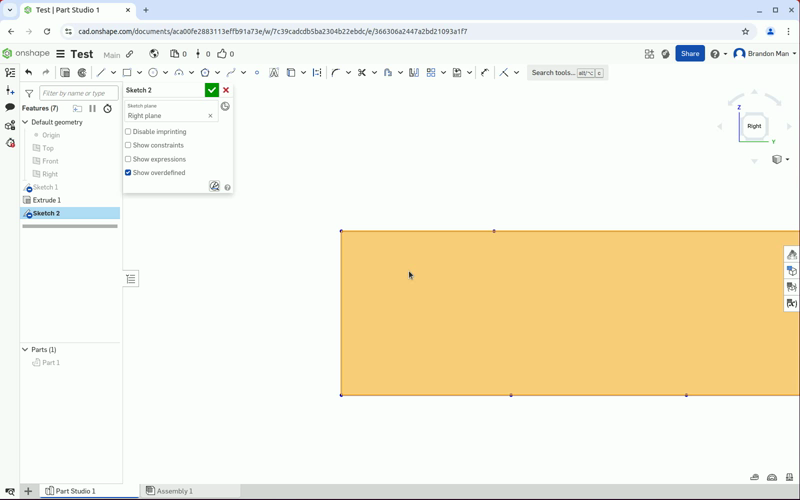
scroll(-6)
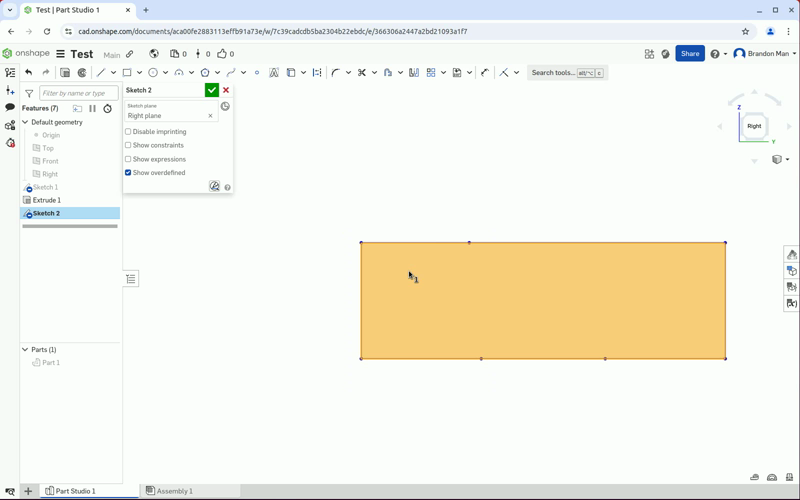
scroll(-6)
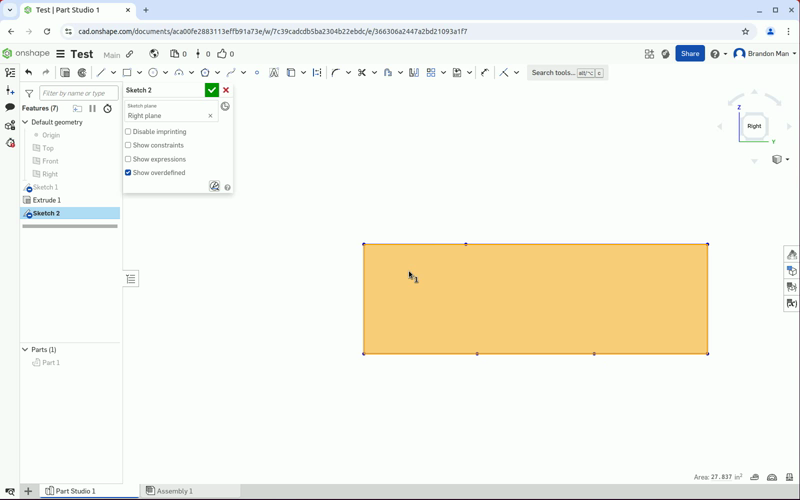
scroll(-6)
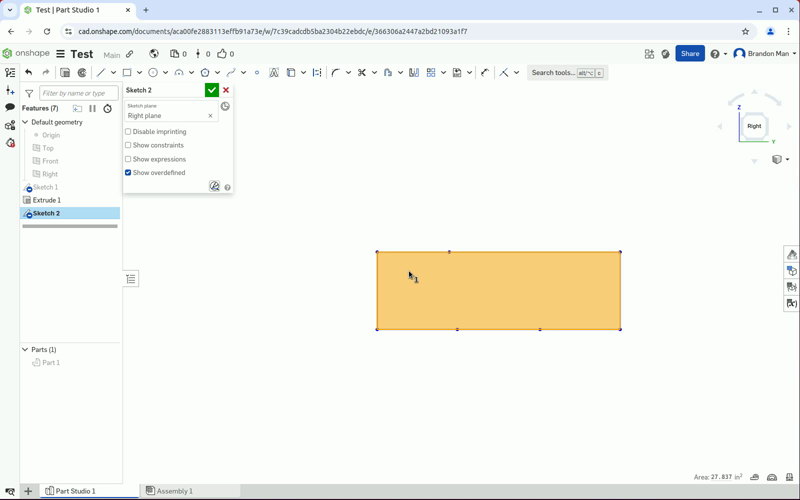
scroll(-6)
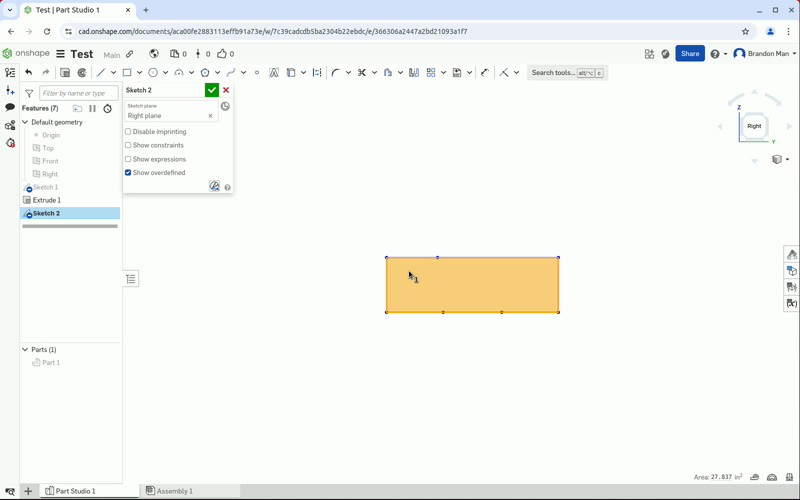
scroll(-6)
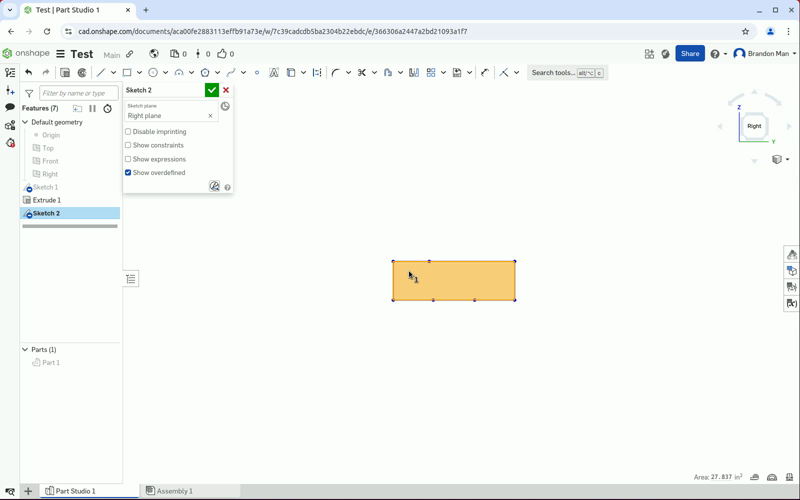
scroll(-6)
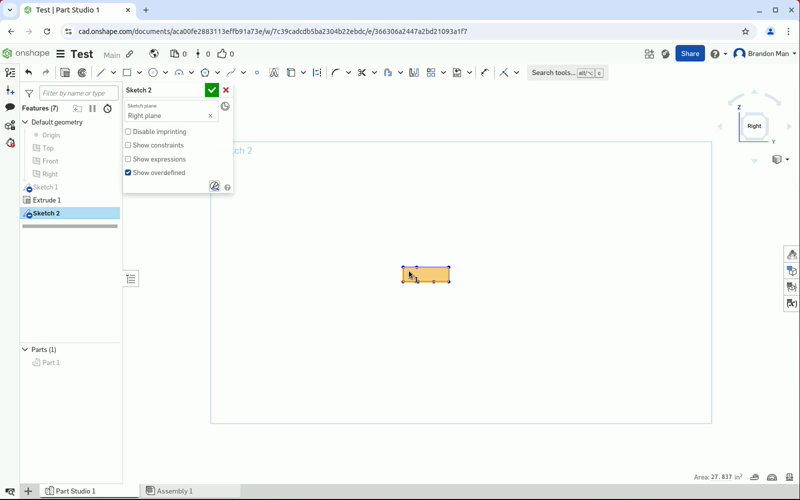
mouse_move(73, 352)
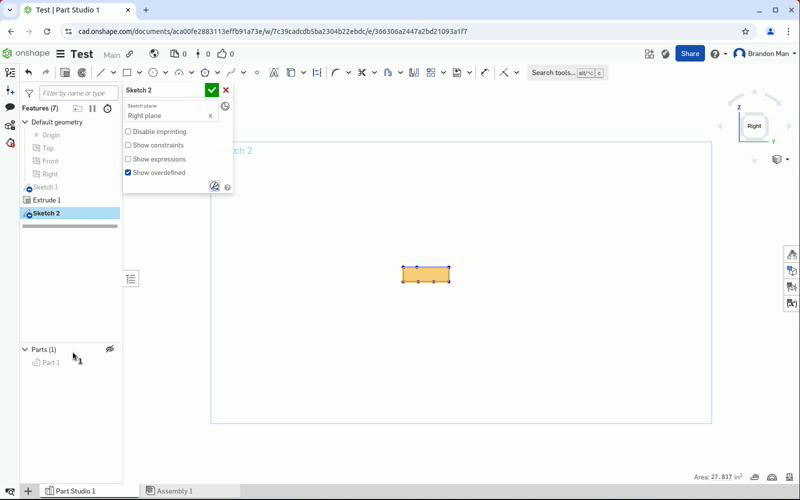
key(shift+y)
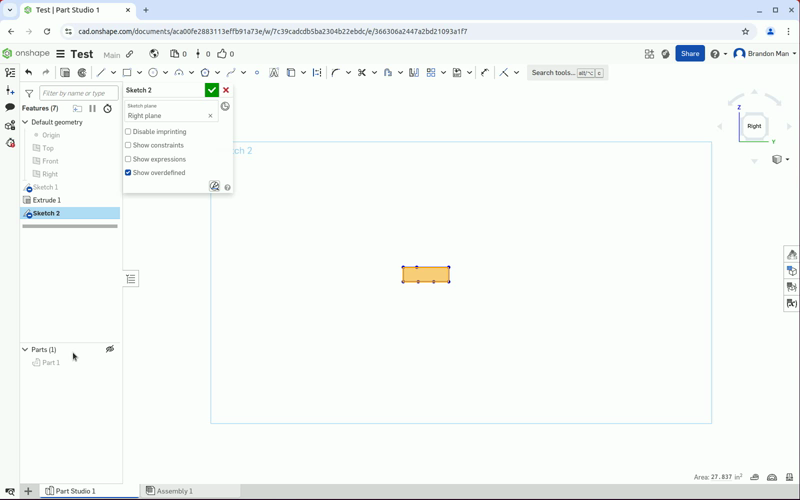
key(shift+e)
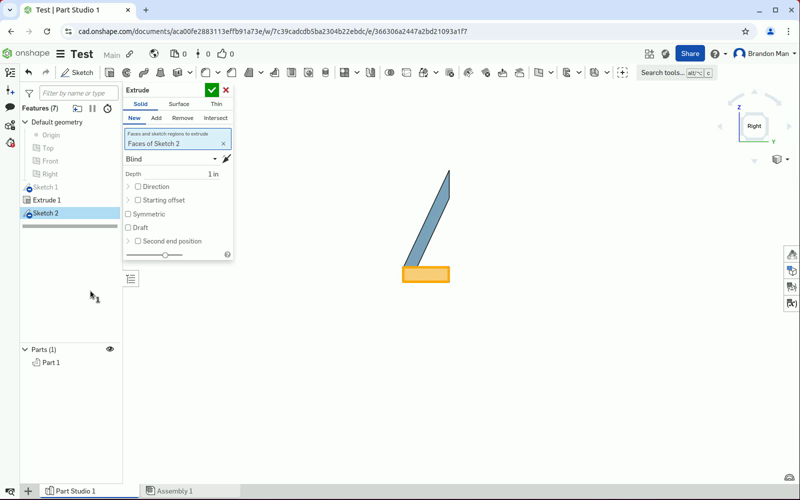
mouse_move(143, 106)
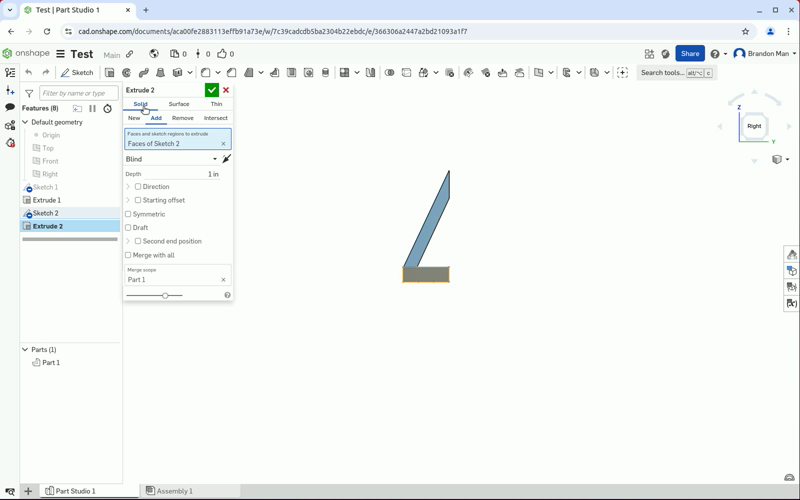
click(143, 106)
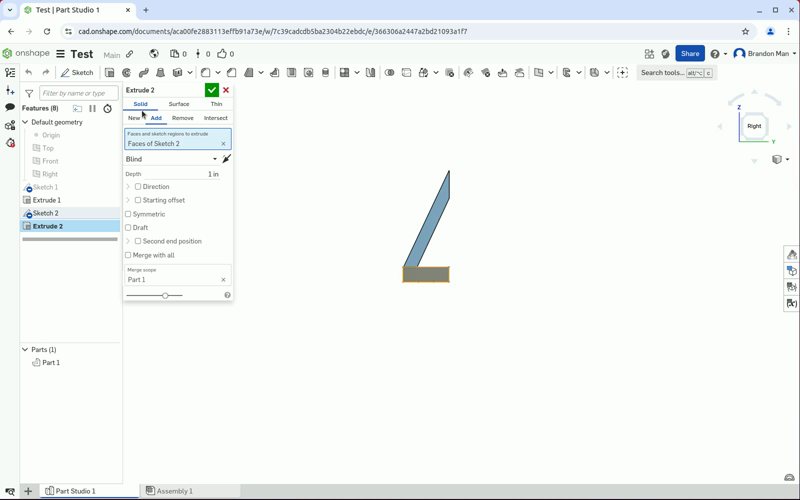
mouse_move(137, 120)
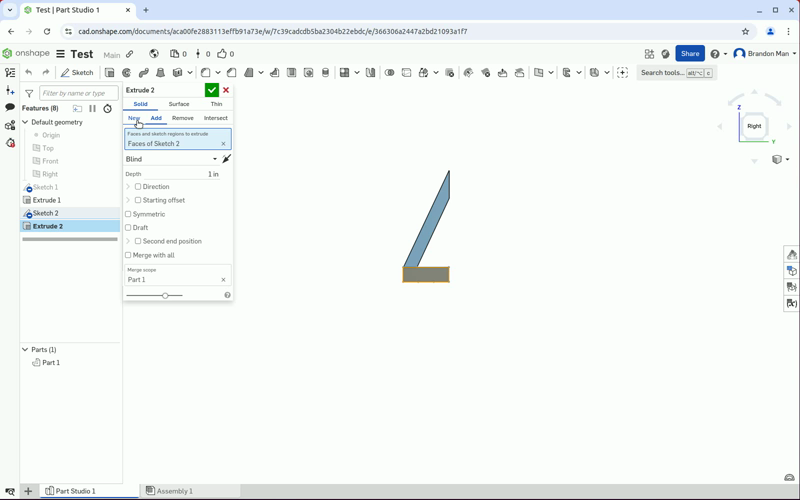
click(137, 120)
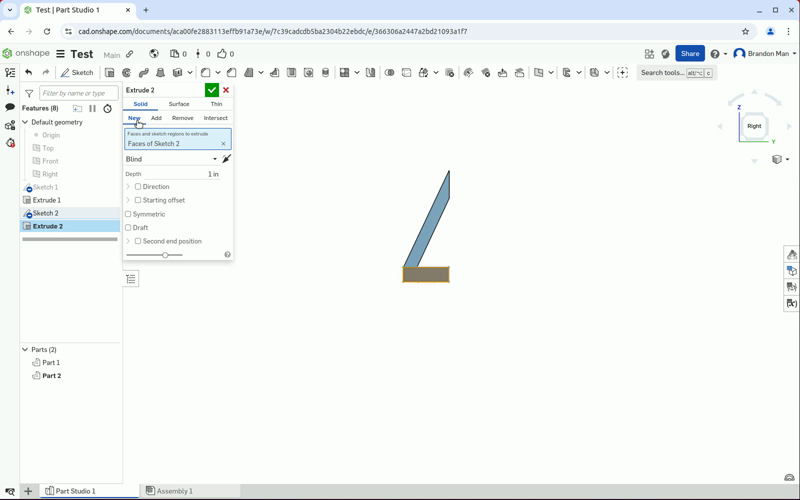
key(tab, 4)
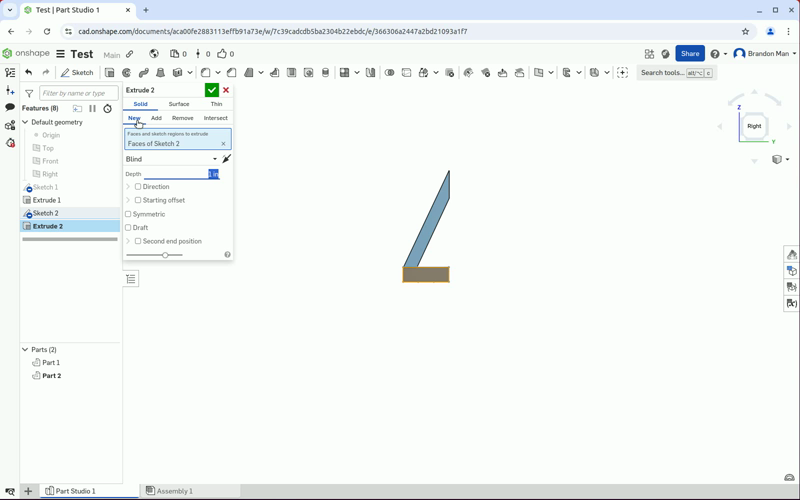
text(0.241)
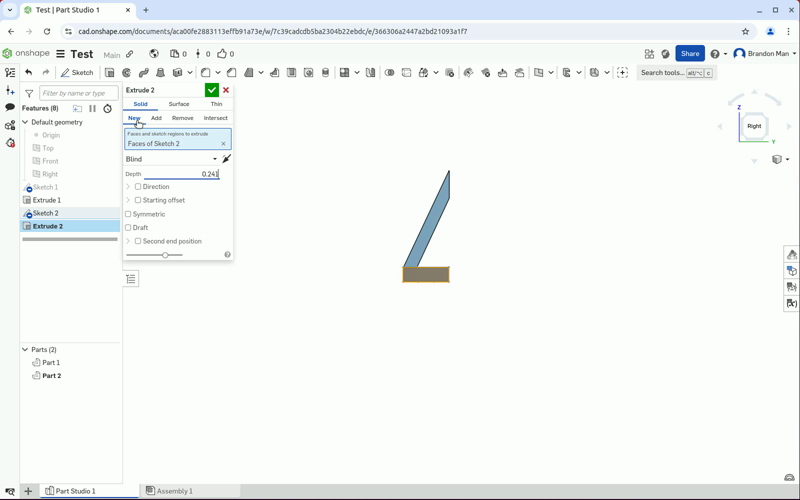
key(enter)
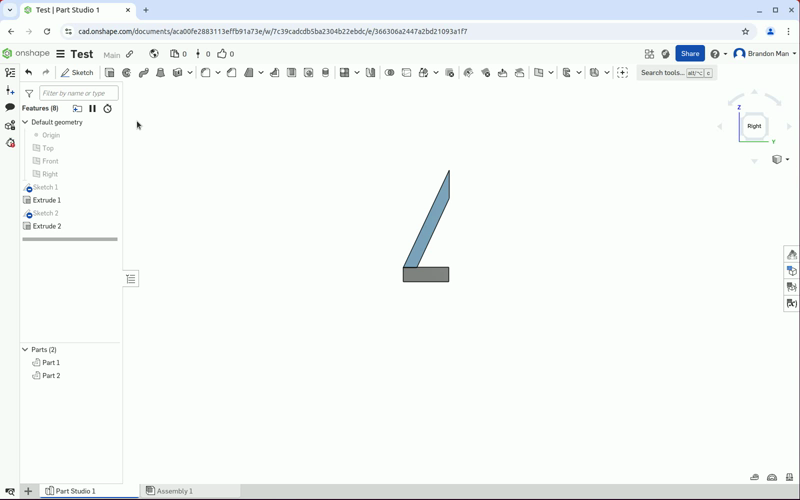
key(shift+h)
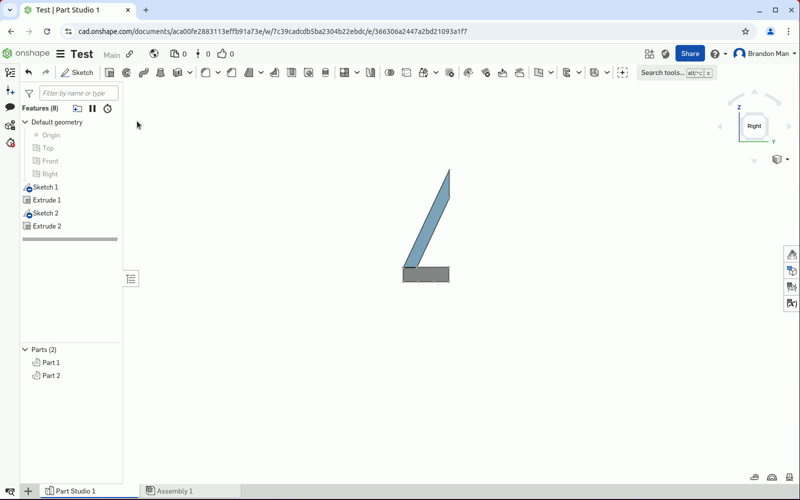
key(shift+h)
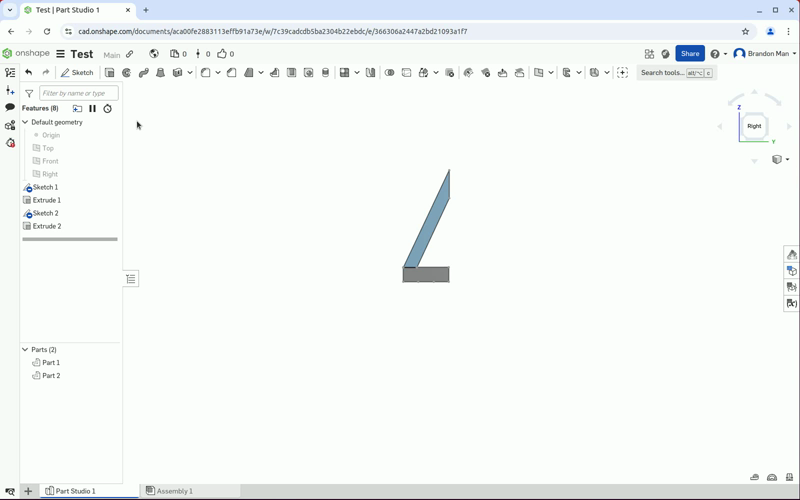
key(shift+7)
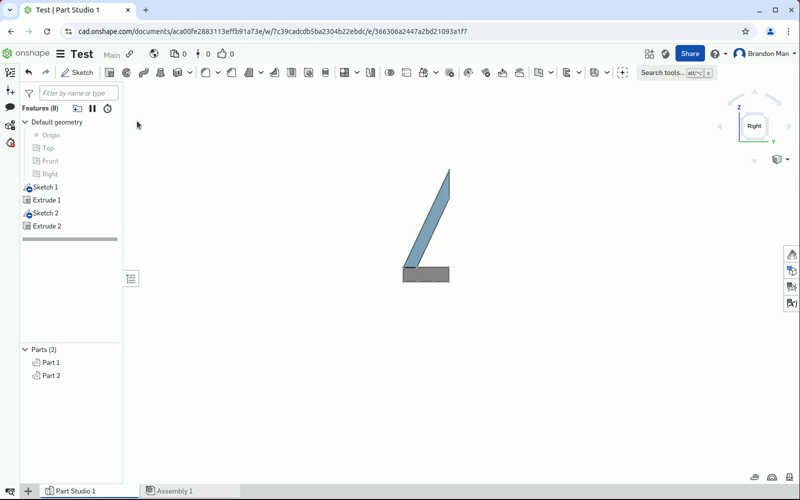
key(right, 2)
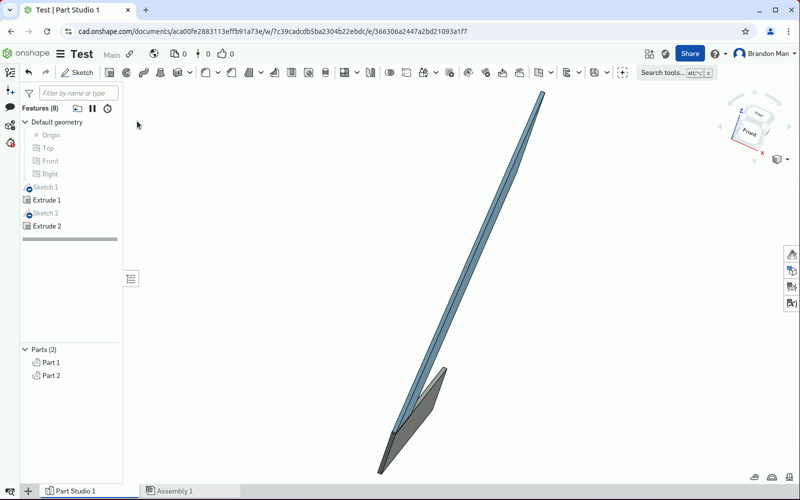
key(down, 2)
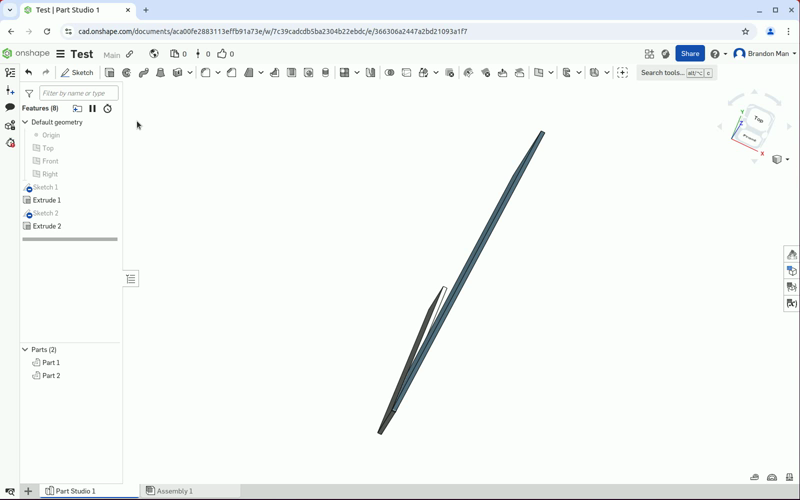
key(up, 2)
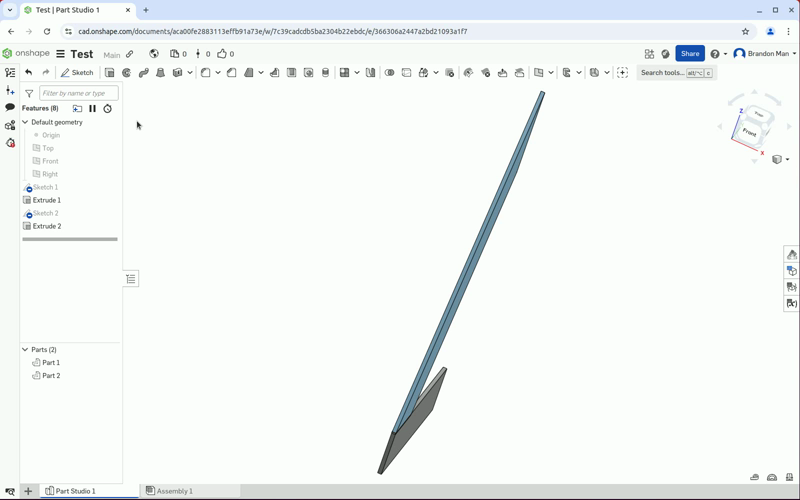
key(left, 2)
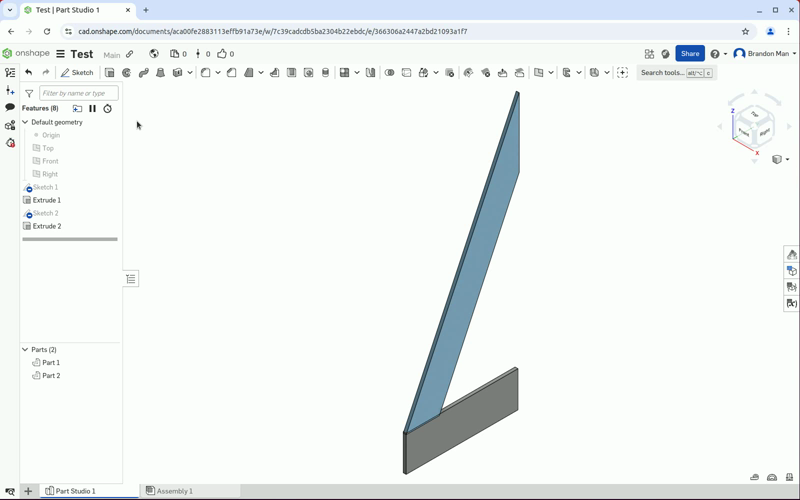
mouse_move(73, 189)
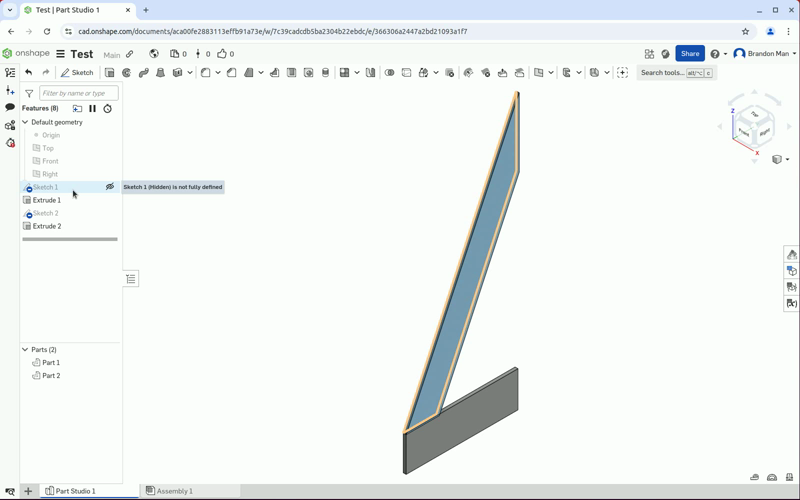
click(73, 189)